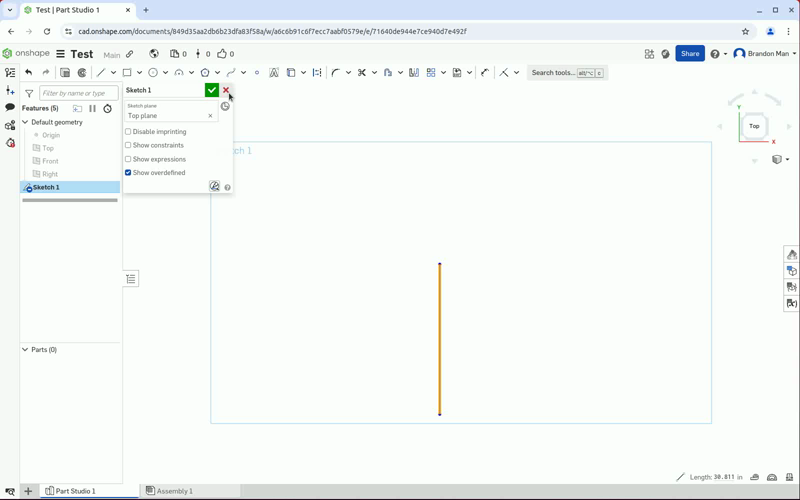
key(shift+h)
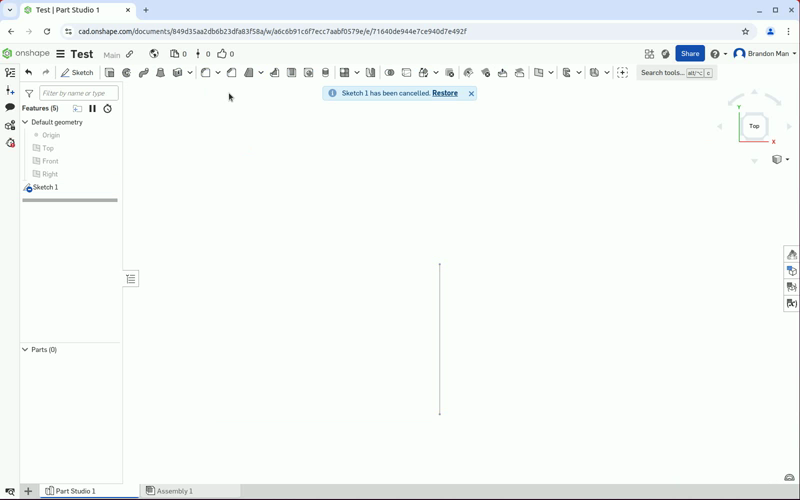
key(shift+s)
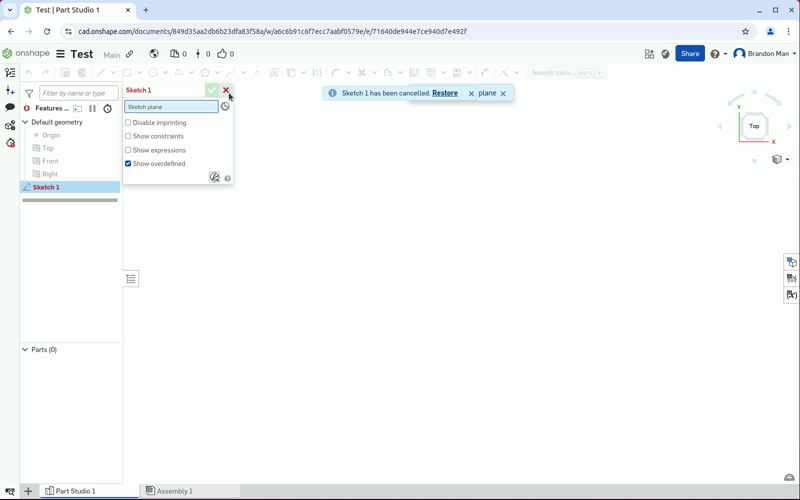
mouse_move(73, 150)
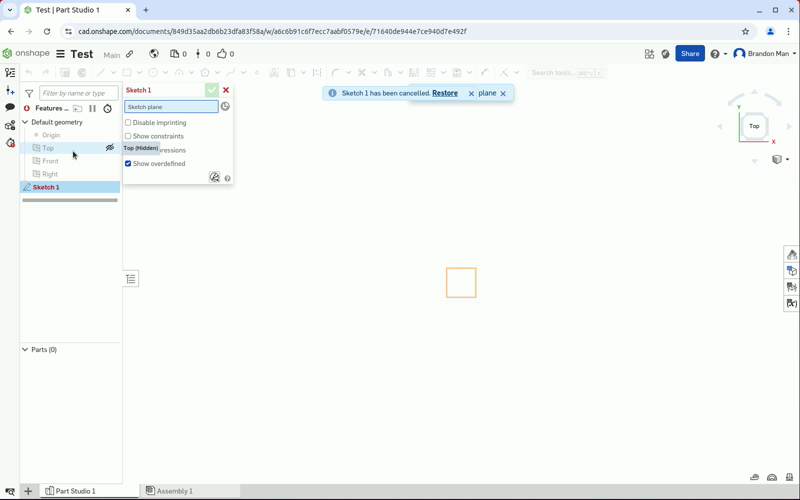
click(73, 150)
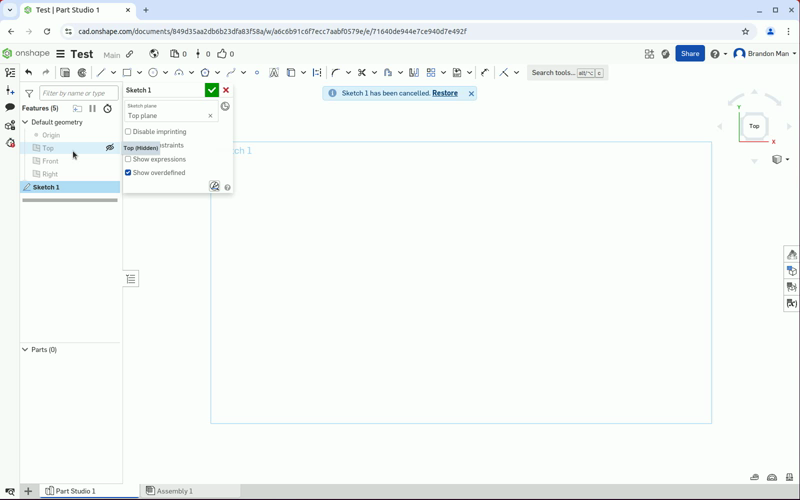
mouse_move(73, 352)
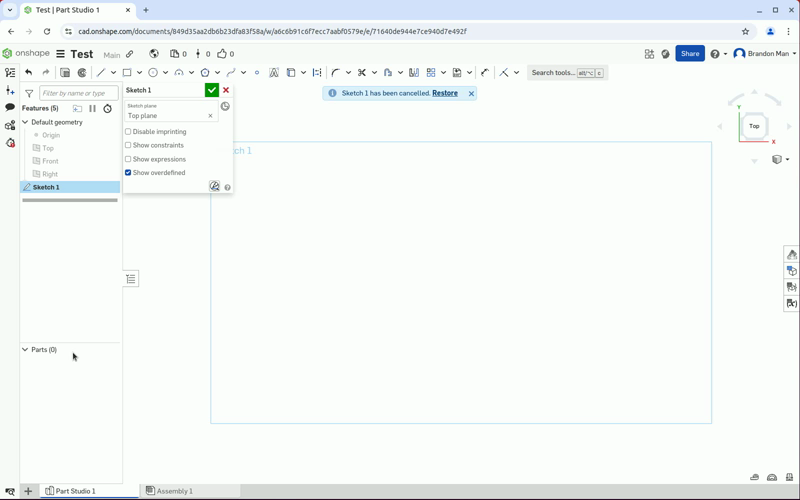
key(y)
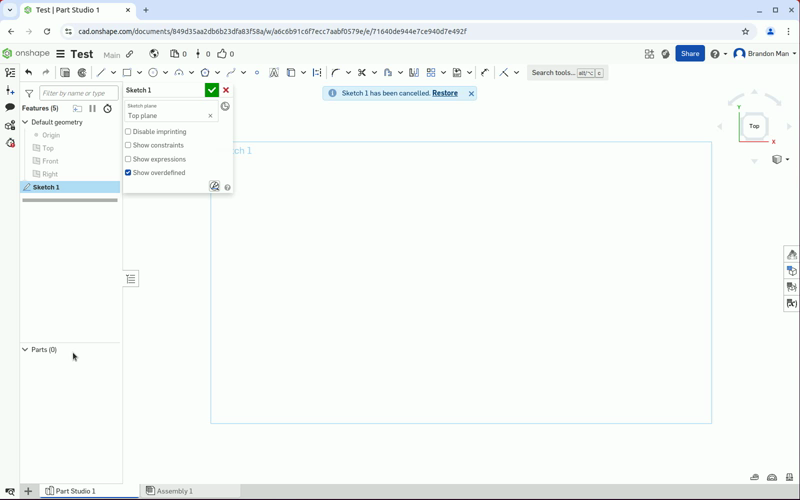
key(c)
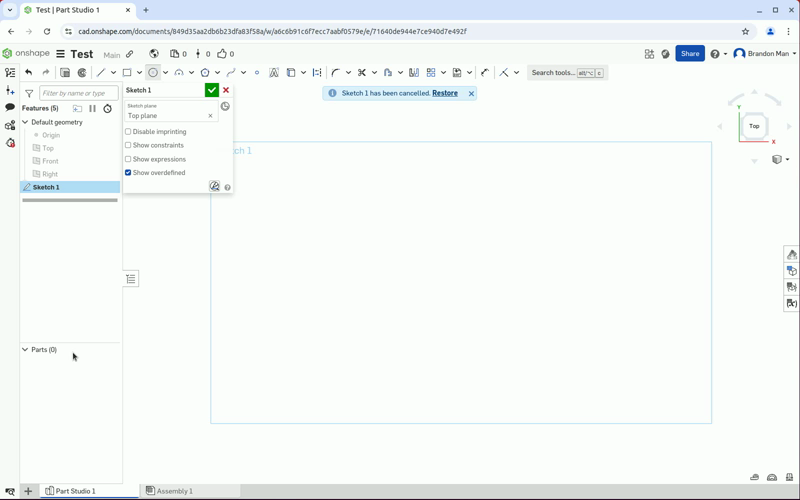
key_down(shift)
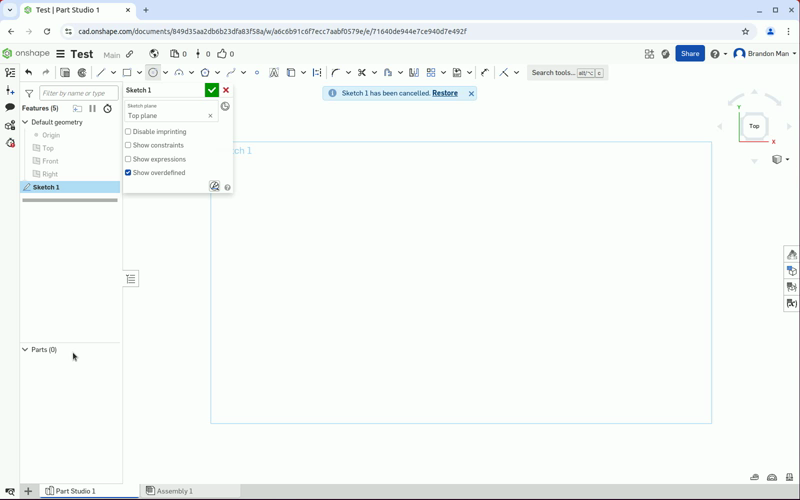
mouse_move(461, 282)
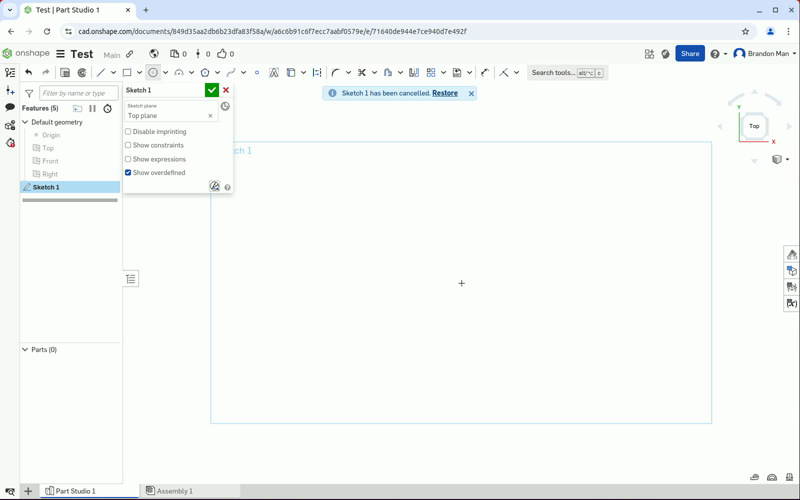
click(461, 282)
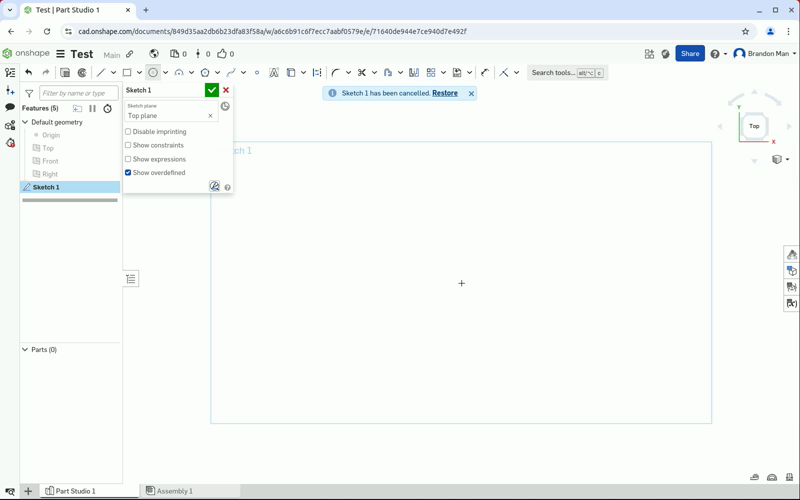
key_up(shift)
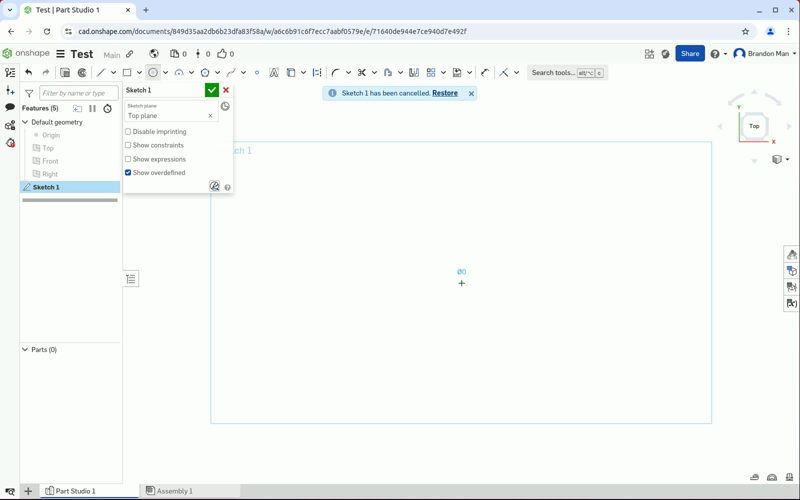
mouse_move(474, 282)
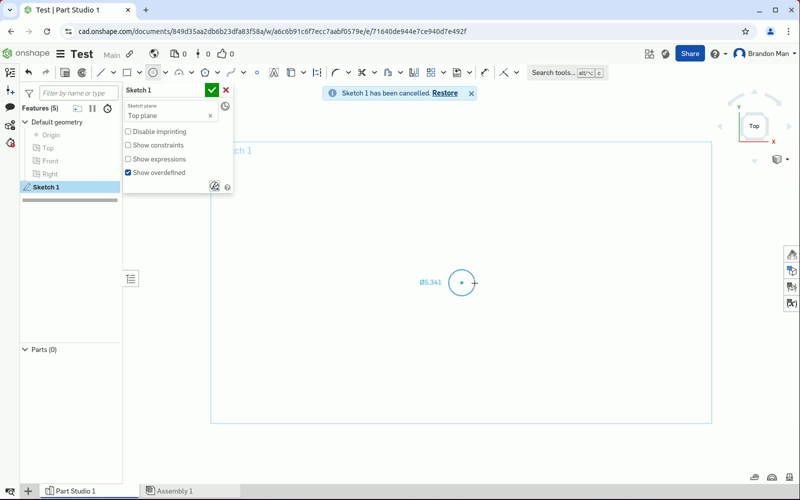
click(474, 282)
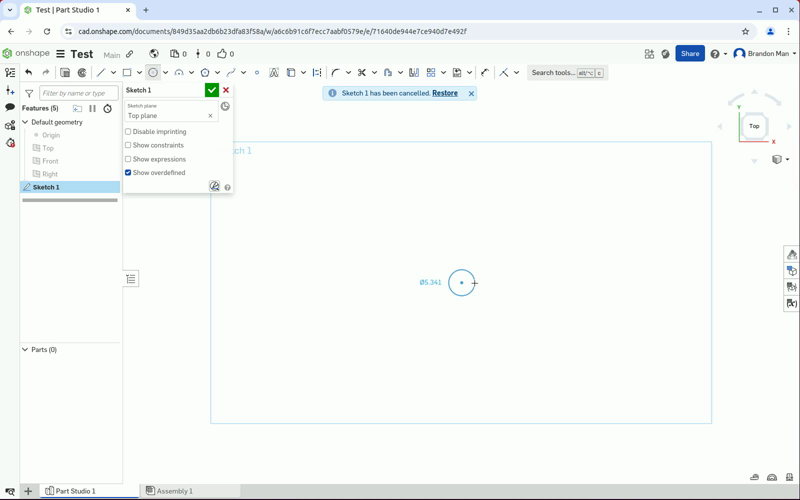
key(esc)
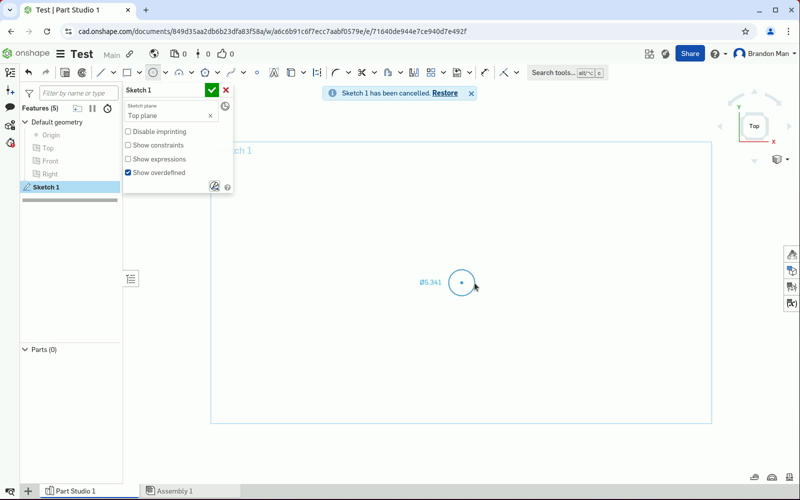
mouse_move(456, 279)
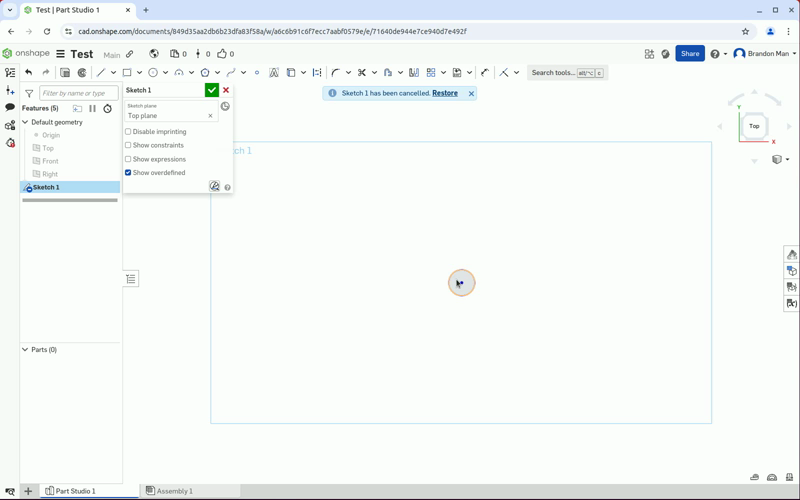
scroll(6)
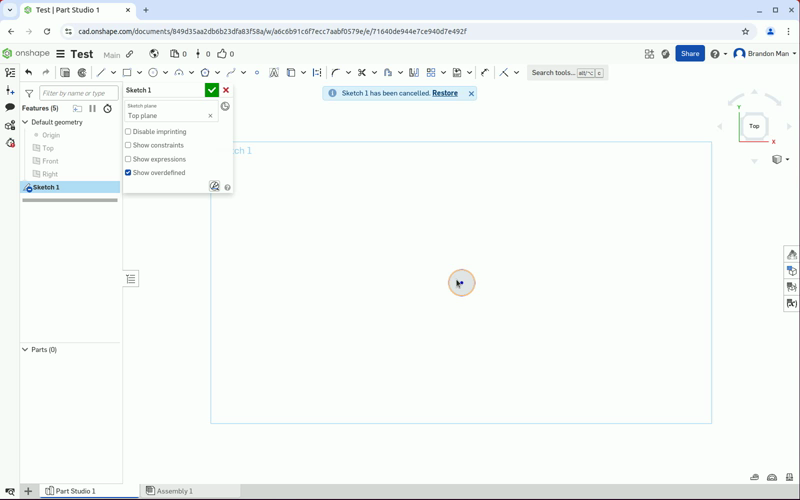
scroll(6)
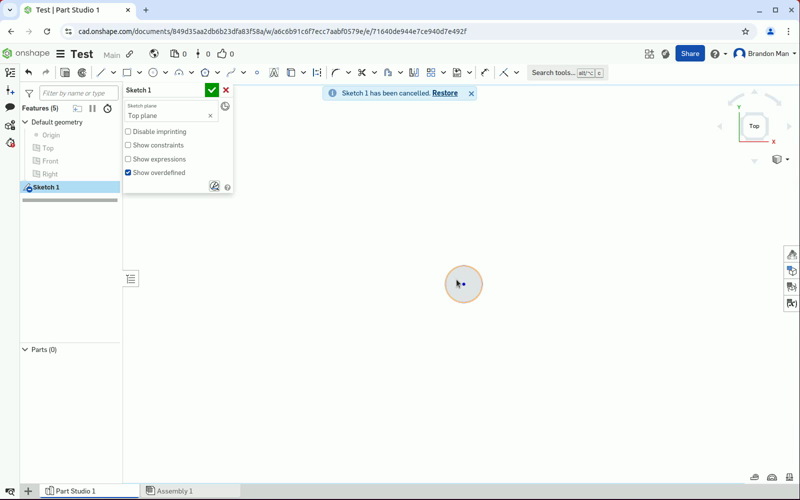
scroll(6)
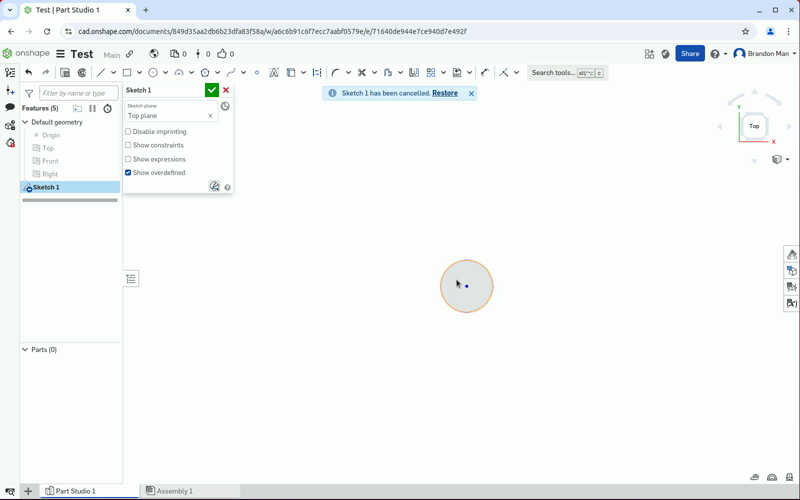
scroll(6)
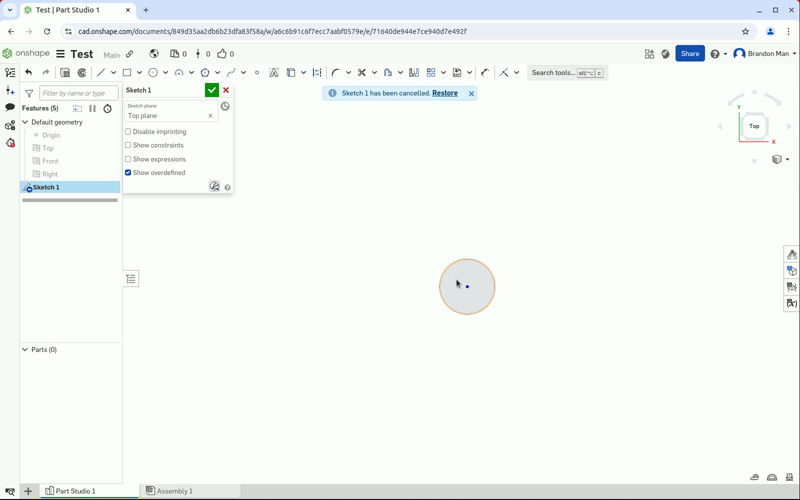
scroll(6)
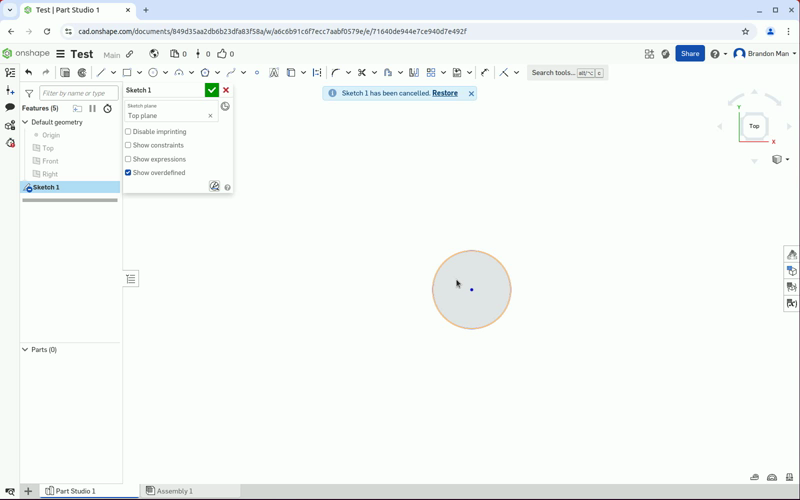
scroll(6)
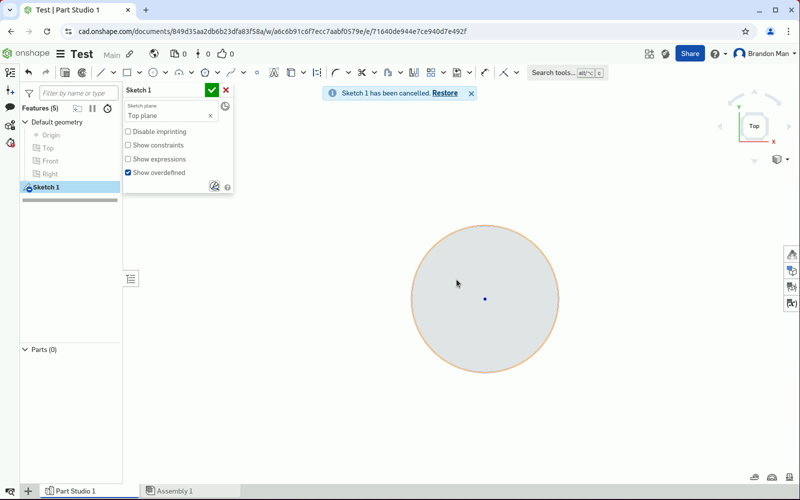
scroll(6)
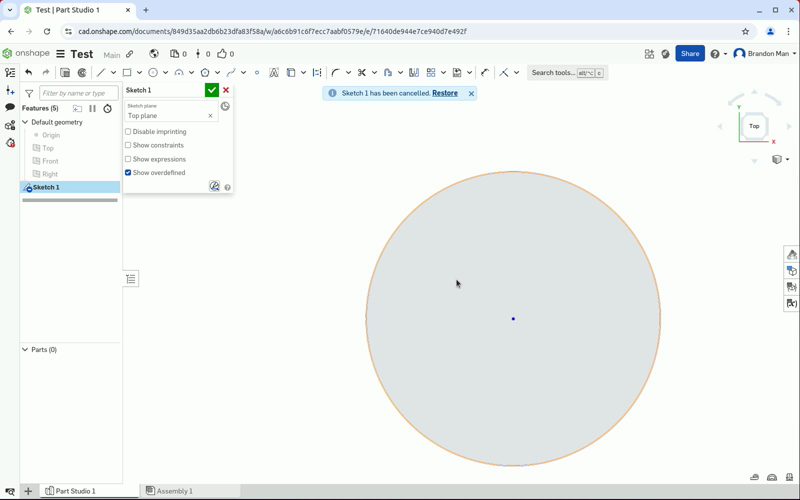
click(456, 279)
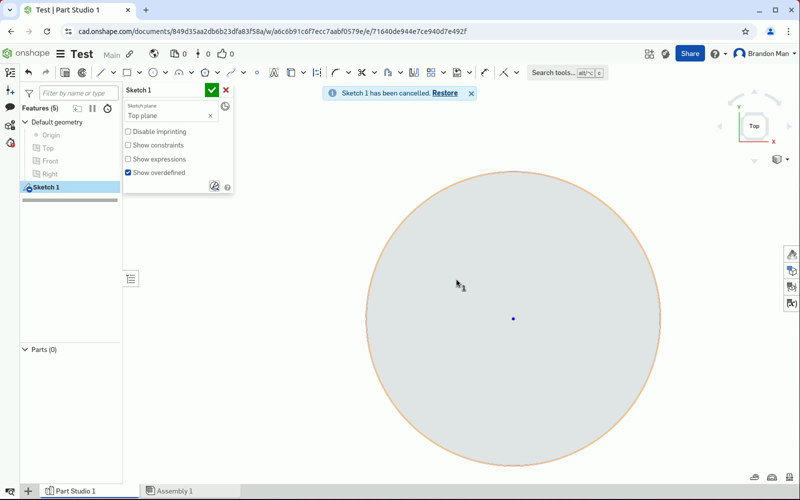
scroll(-6)
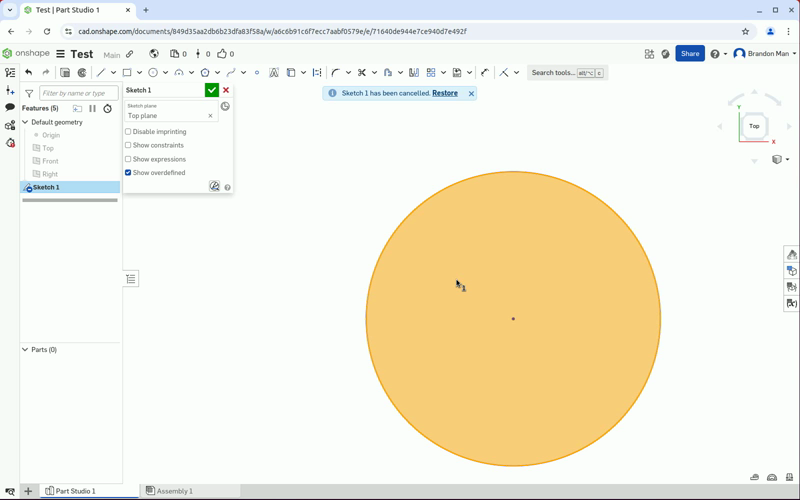
scroll(-6)
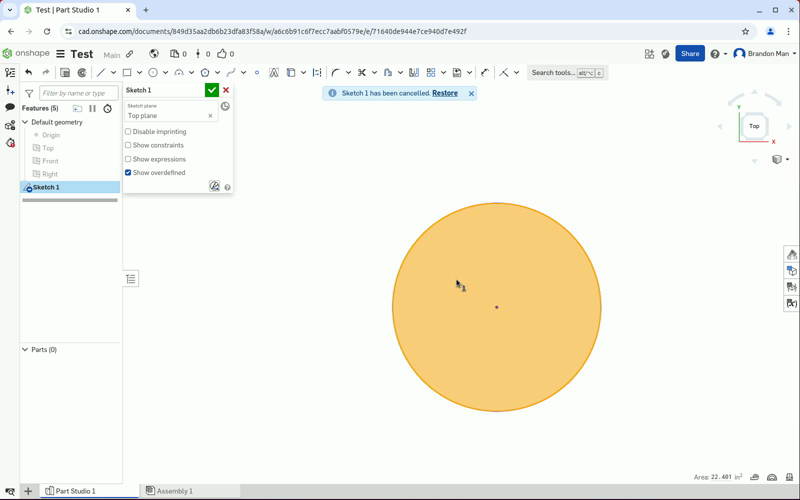
scroll(-6)
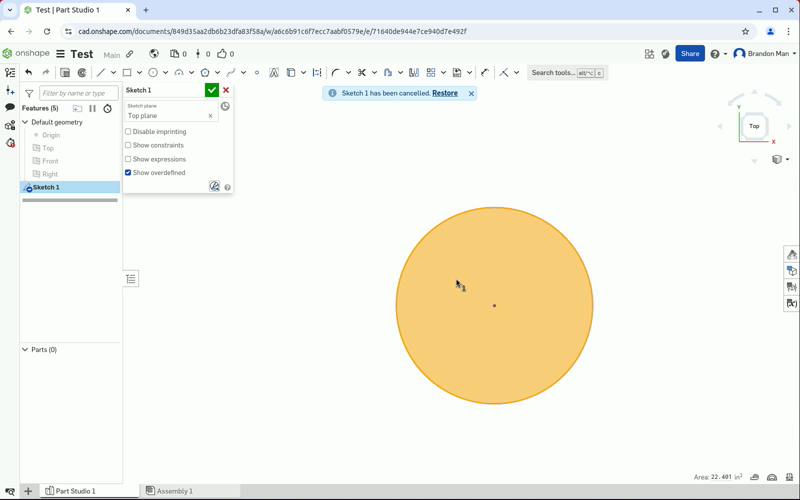
scroll(-6)
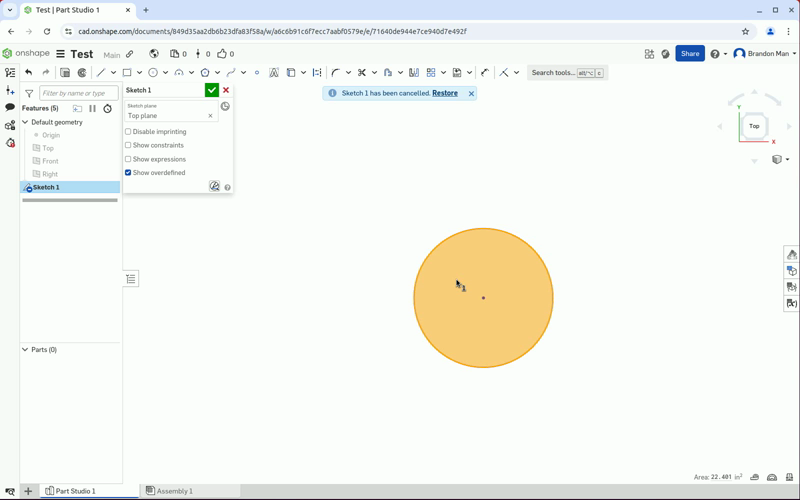
scroll(-6)
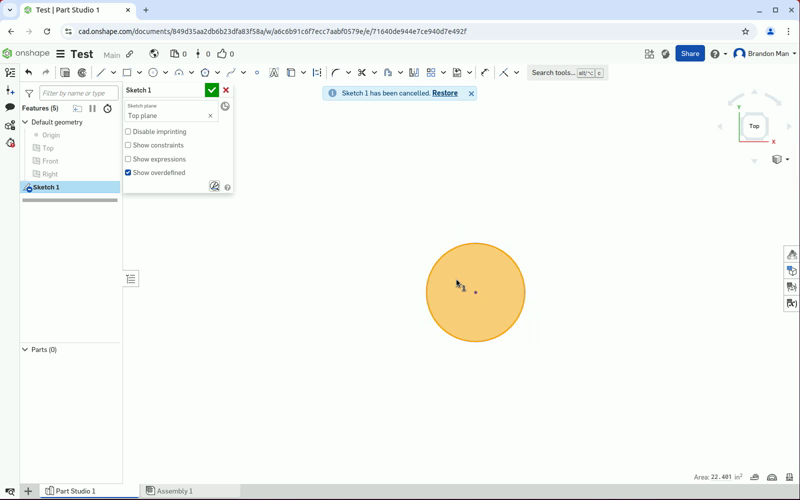
scroll(-6)
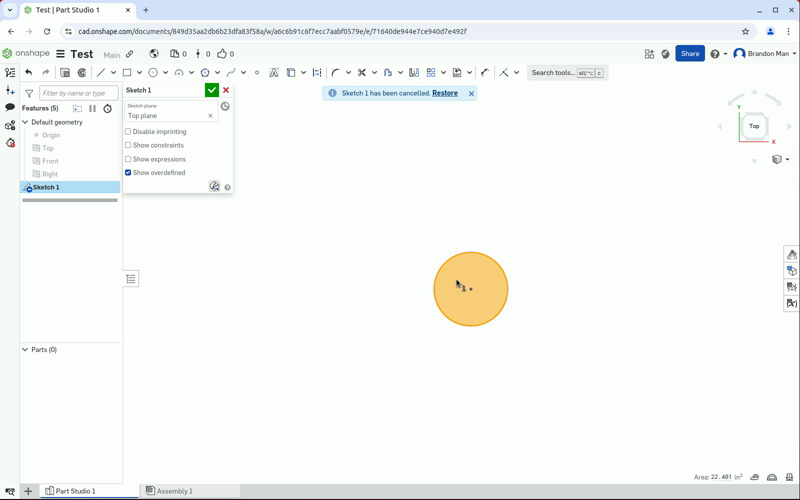
scroll(-6)
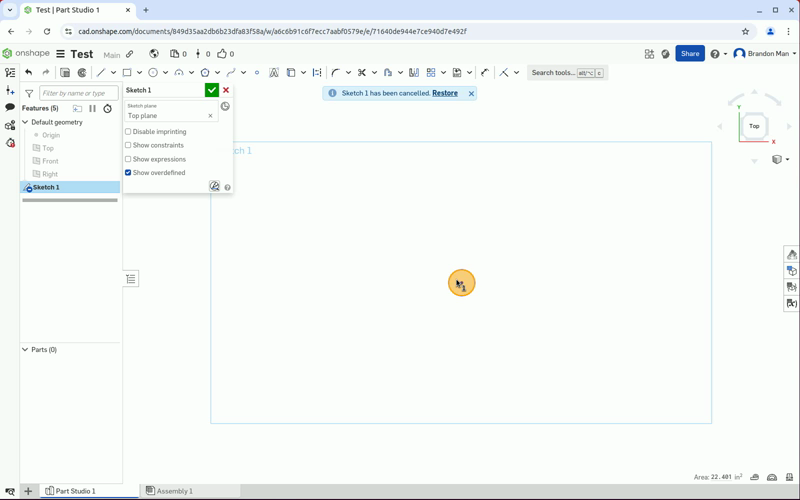
mouse_move(73, 352)
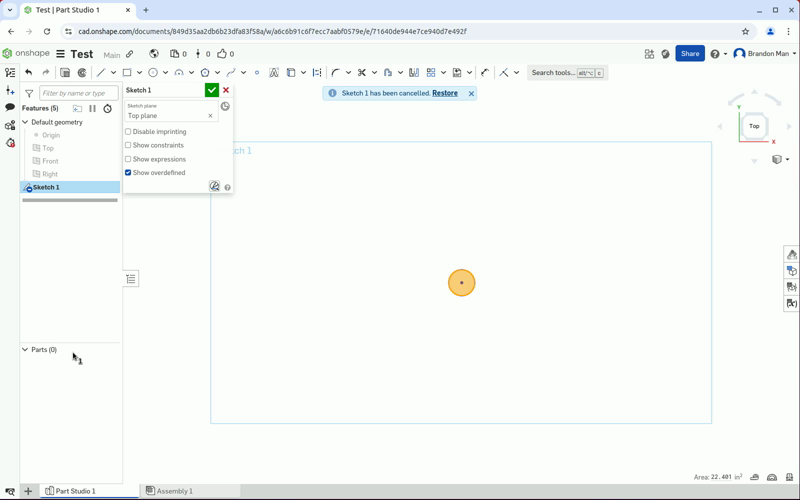
key(shift+y)
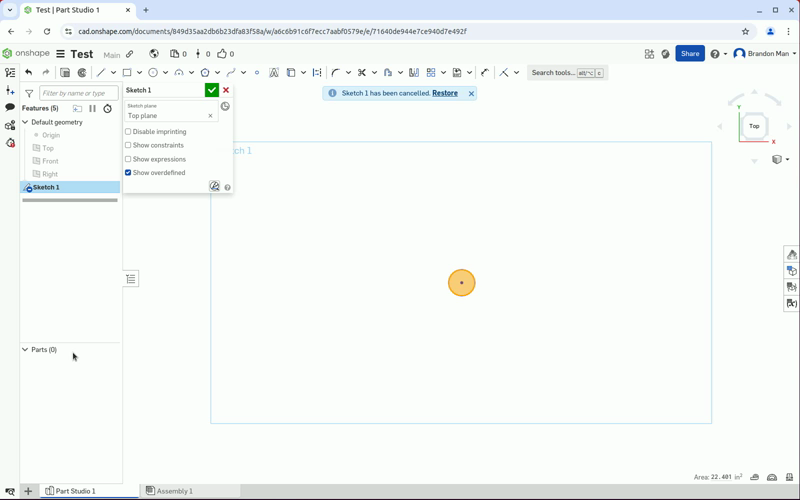
key(shift+e)
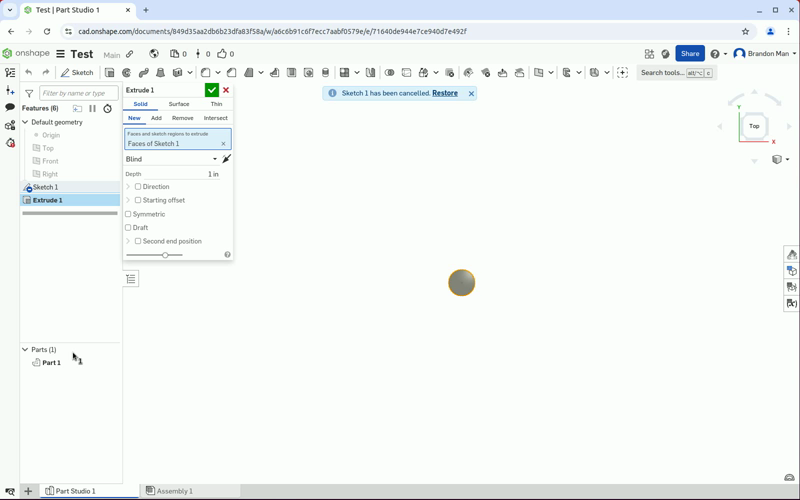
mouse_move(143, 106)
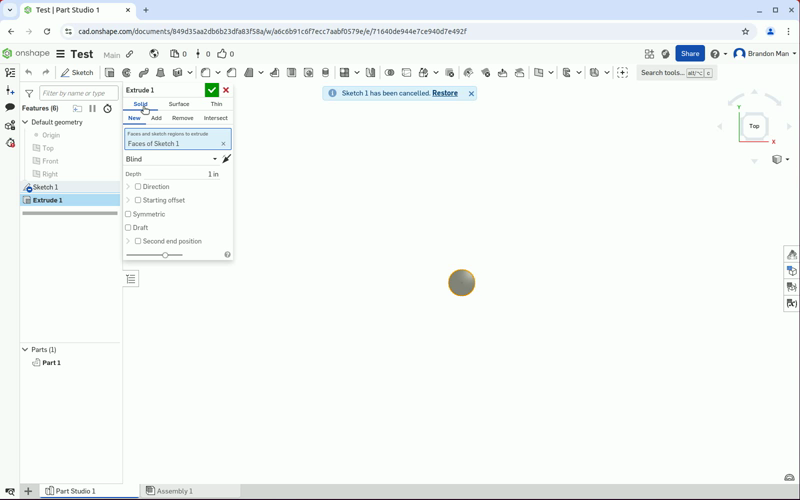
click(143, 106)
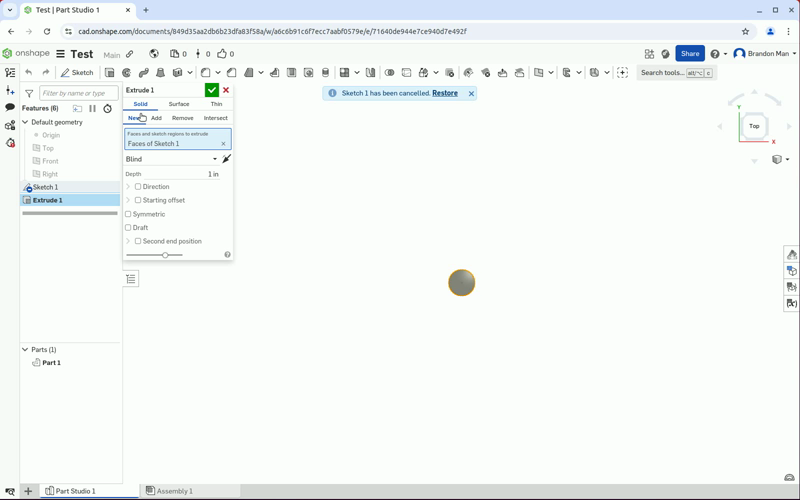
mouse_move(137, 120)
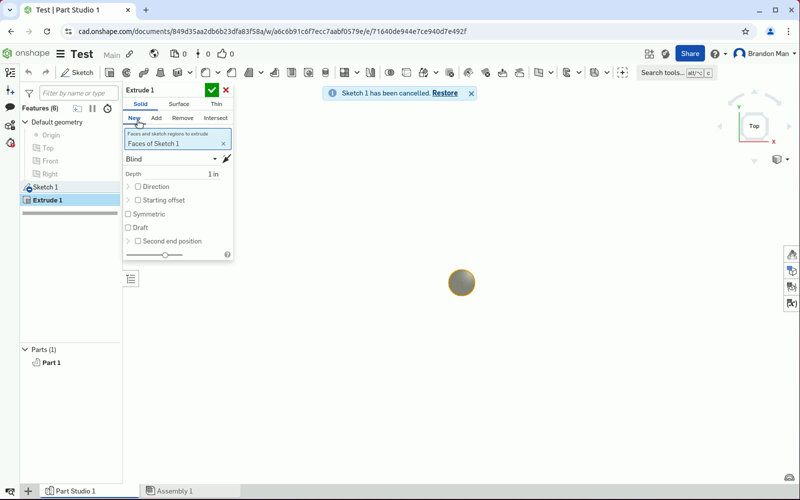
click(137, 120)
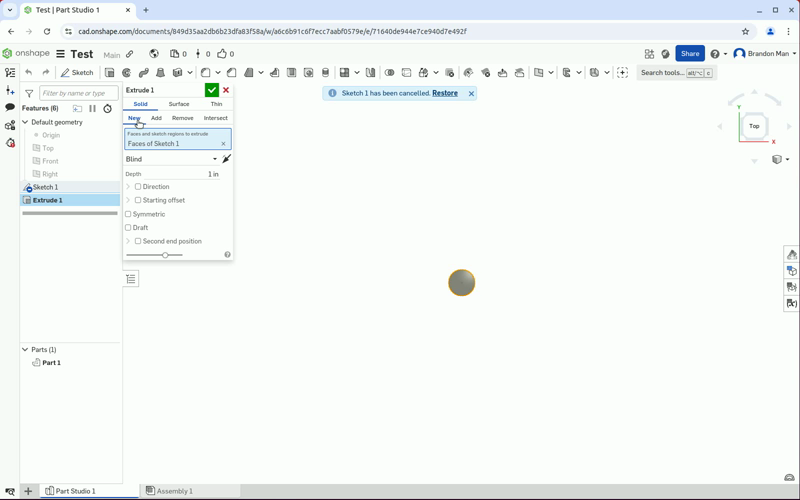
key(tab, 4)
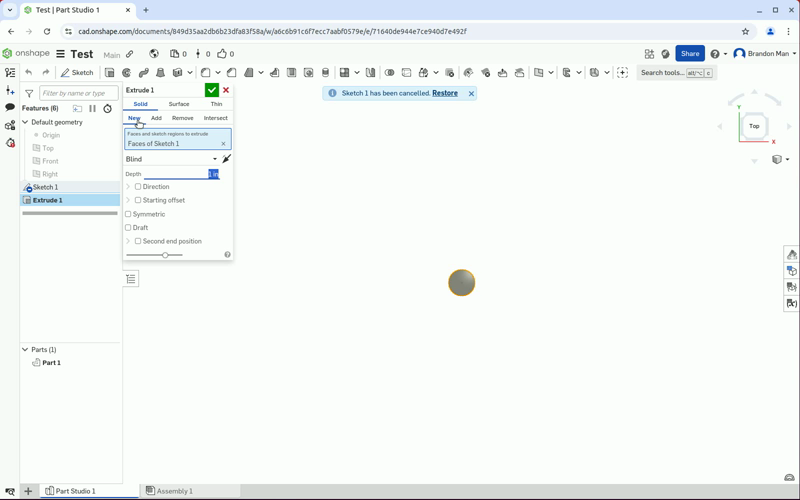
text(14.443)
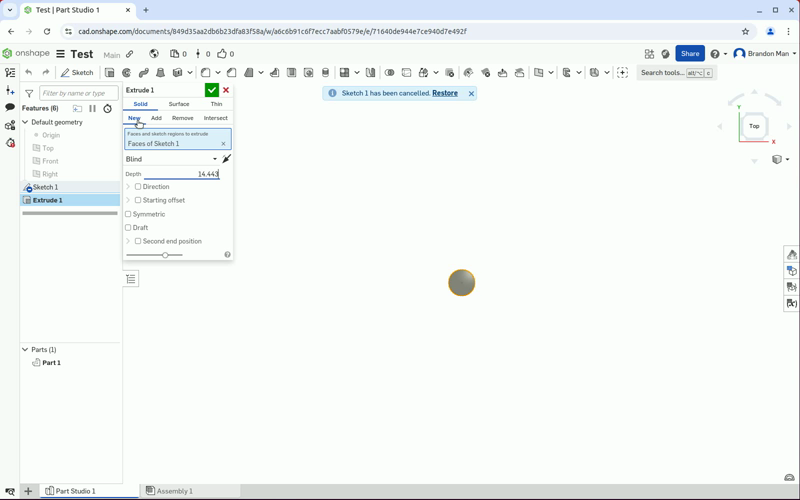
key(enter)
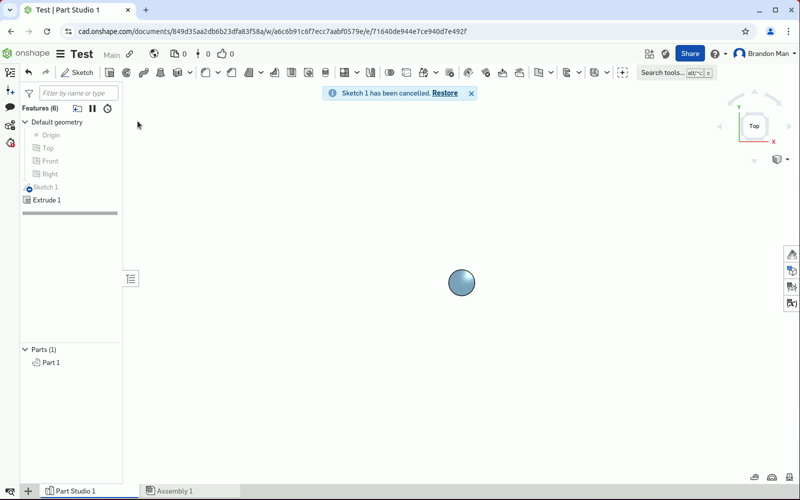
key(shift+h)
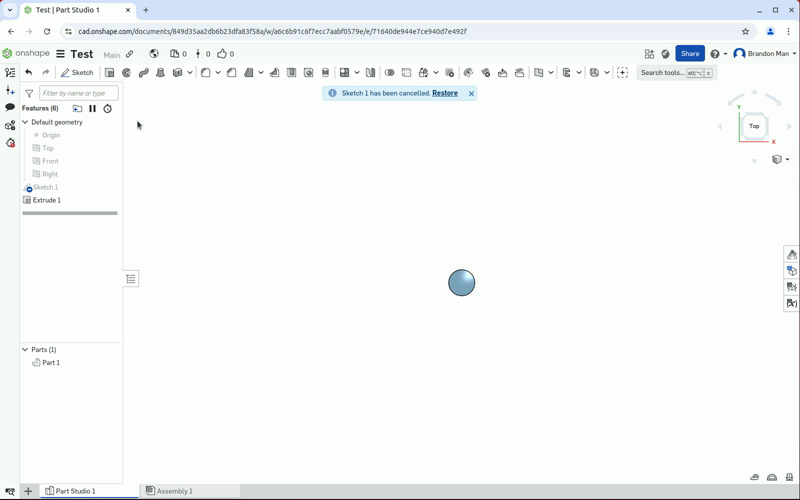
key(shift+h)
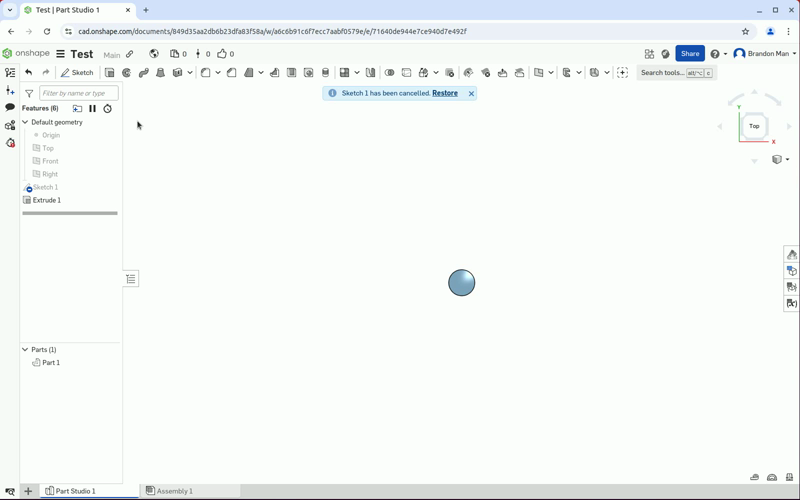
mouse_move(73, 189)
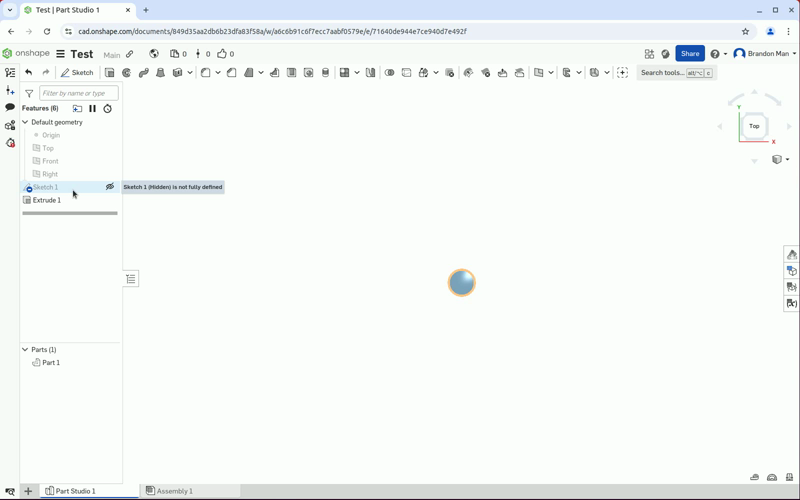
click(73, 189)
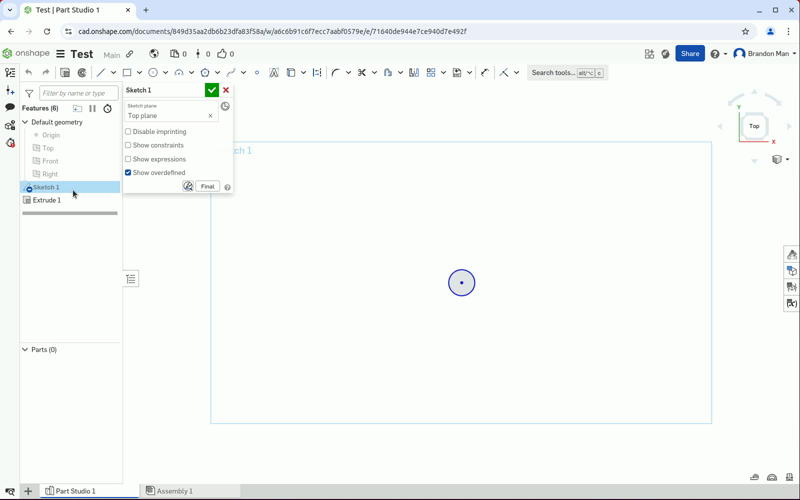
mouse_move(229, 92)
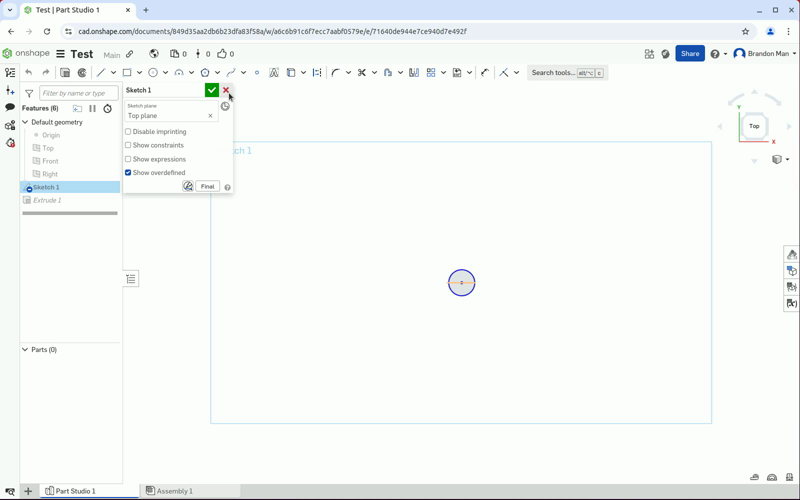
click(229, 92)
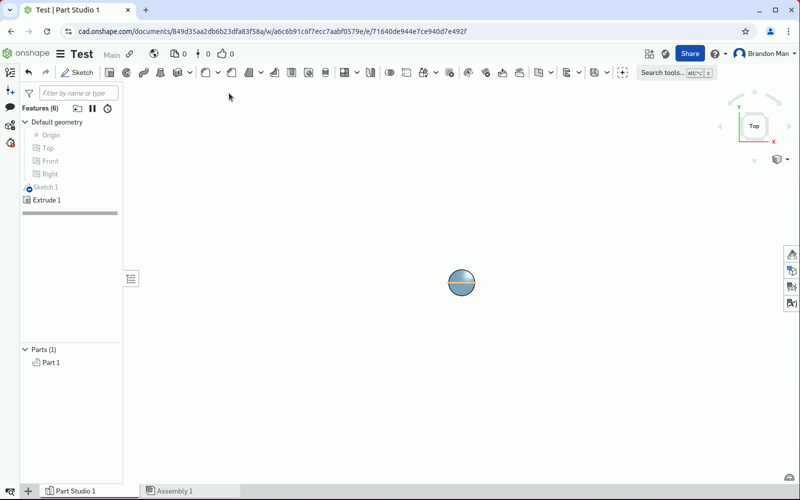
mouse_move(541, 75)
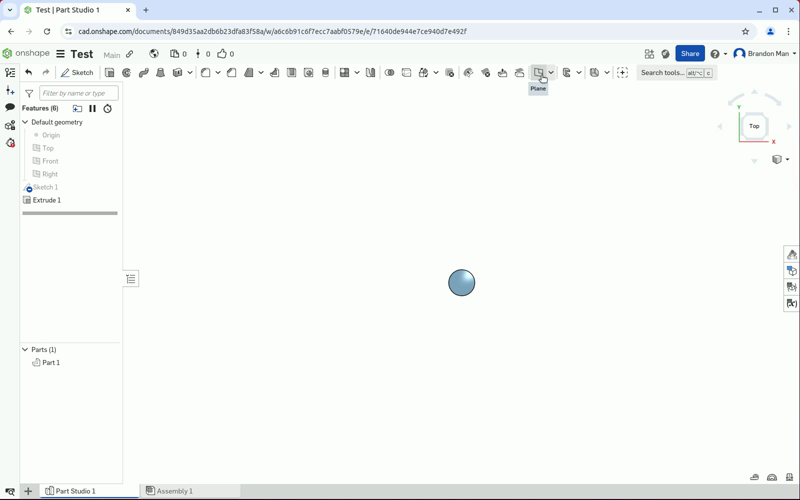
click(541, 75)
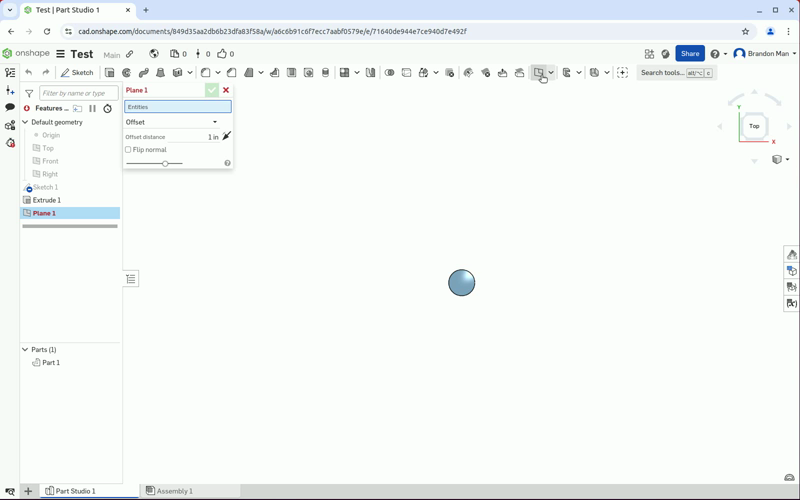
mouse_move(73, 150)
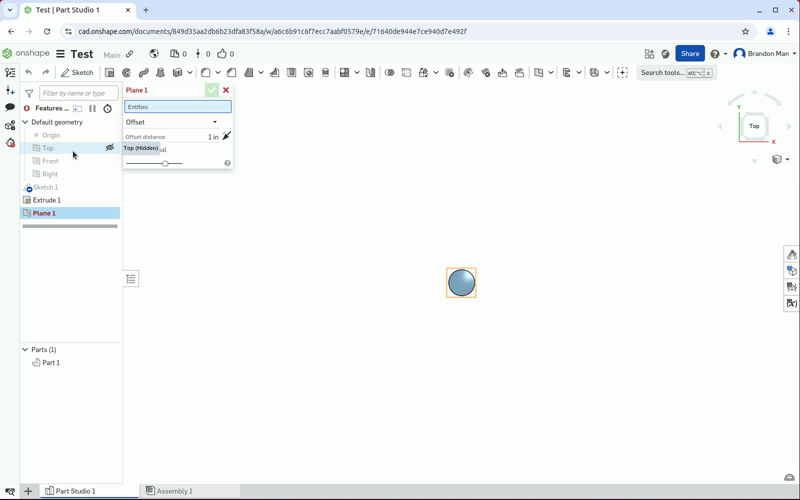
click(73, 150)
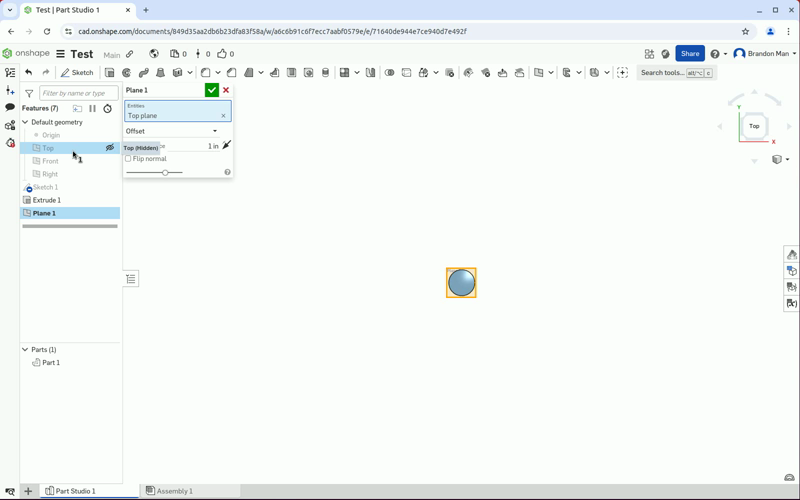
key(tab, 2)
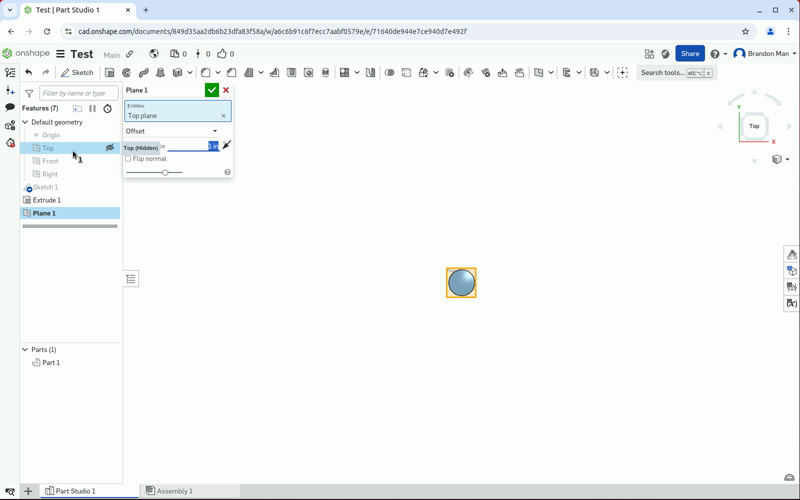
text(14.45)
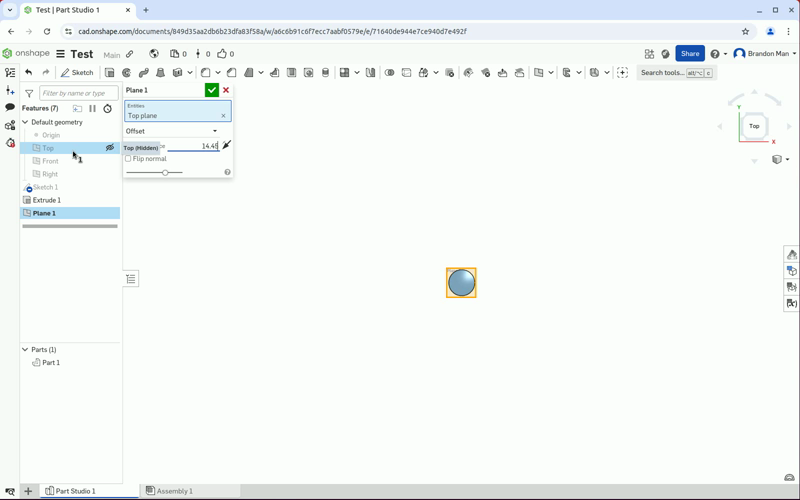
key(enter, 2)
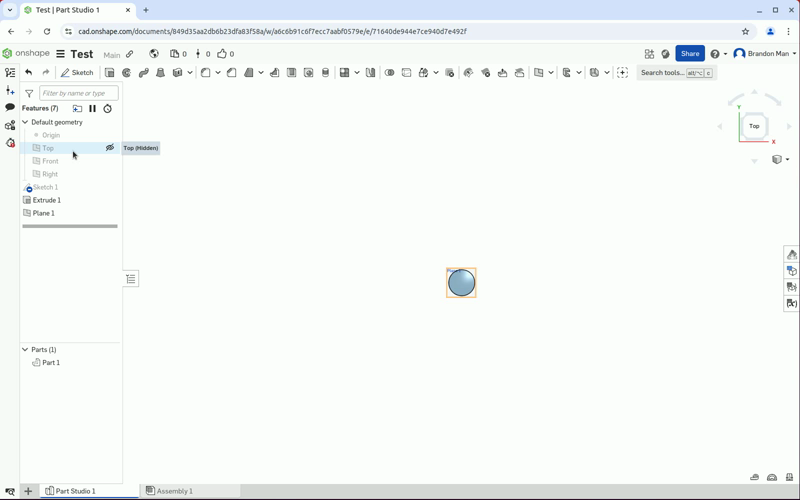
key(shift+s)
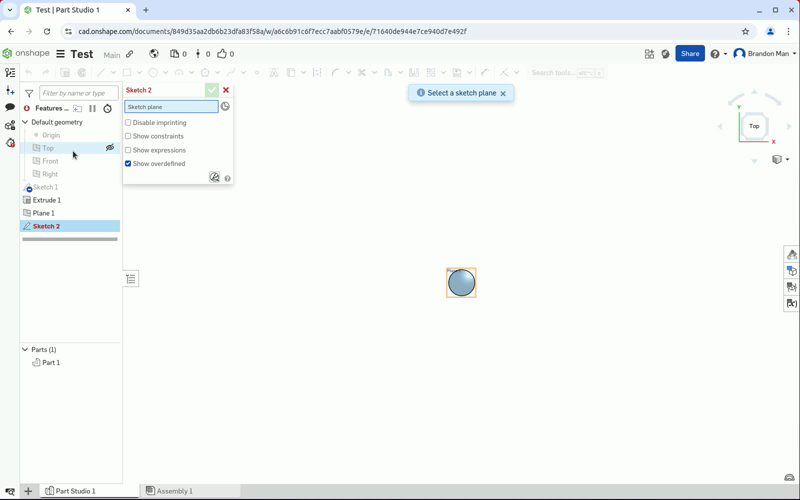
mouse_move(73, 215)
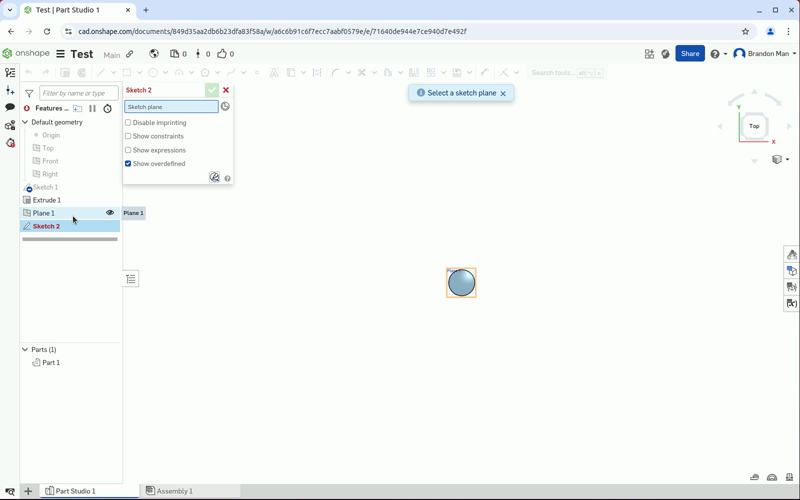
click(73, 215)
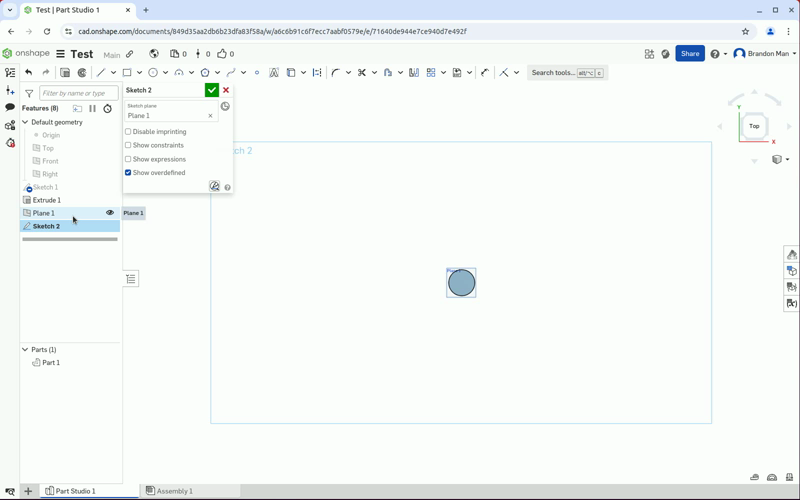
mouse_move(73, 352)
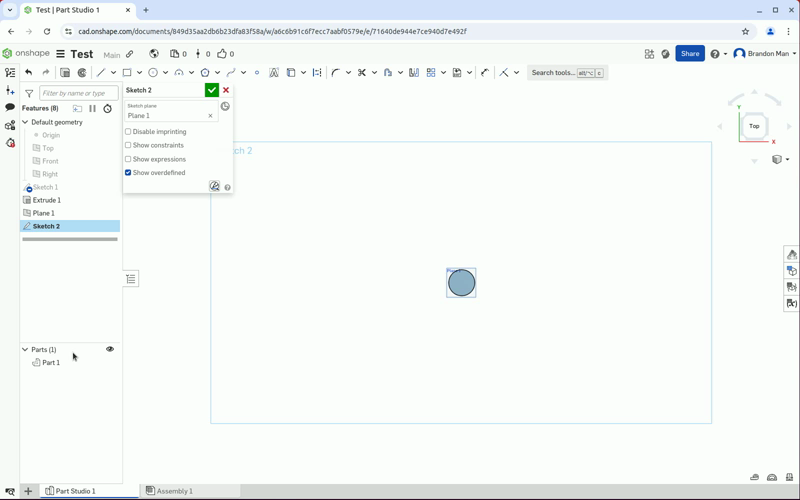
key(y)
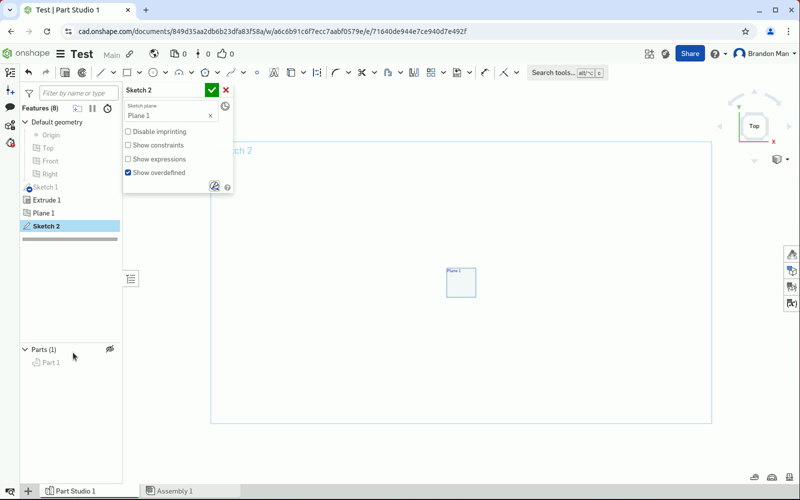
key(c)
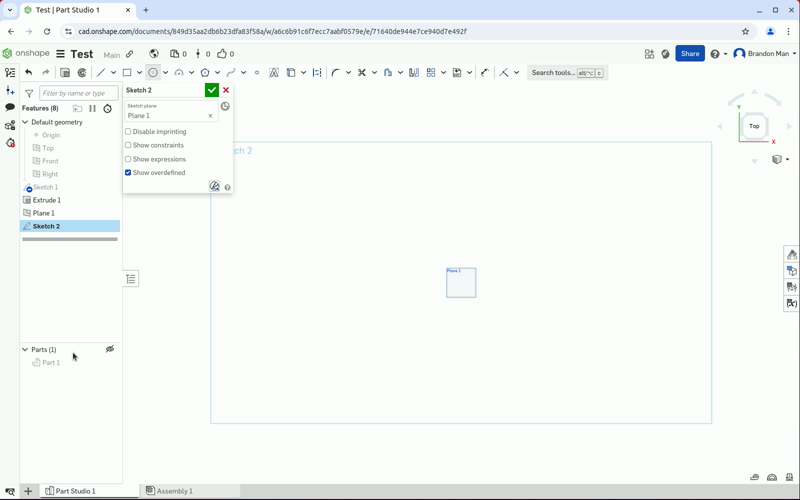
key_down(shift)
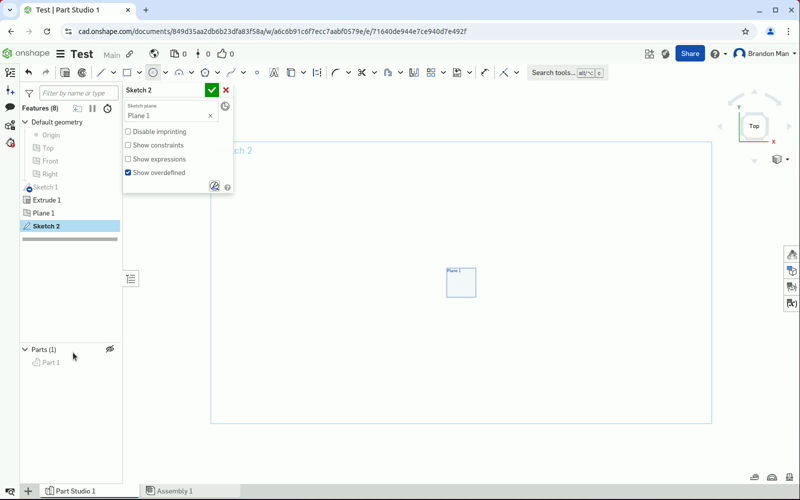
mouse_move(461, 282)
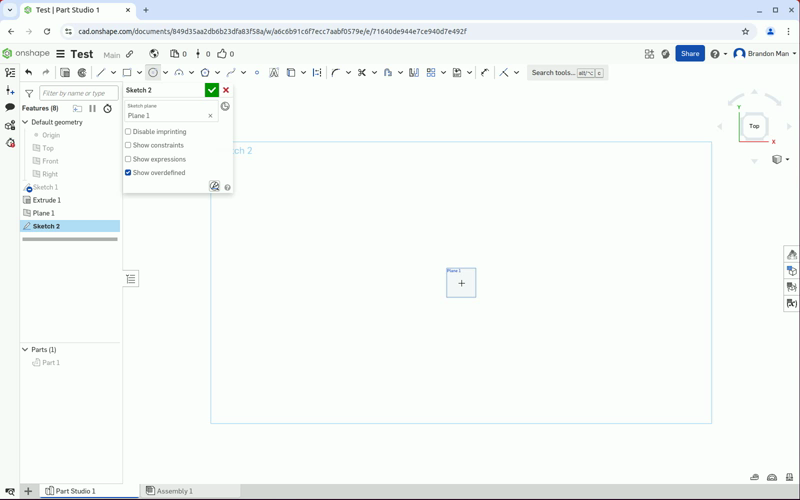
click(461, 282)
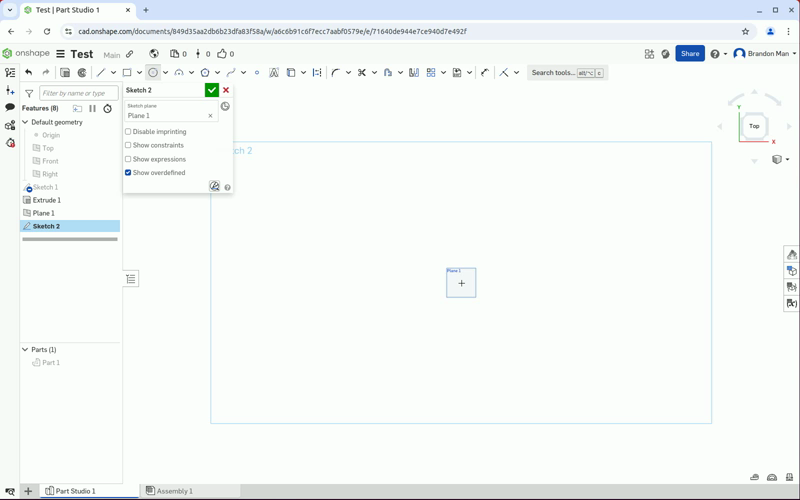
key_up(shift)
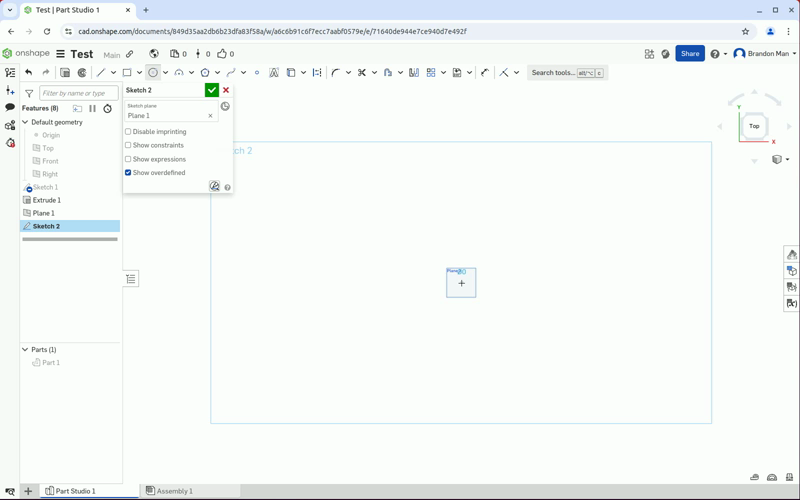
mouse_move(473, 282)
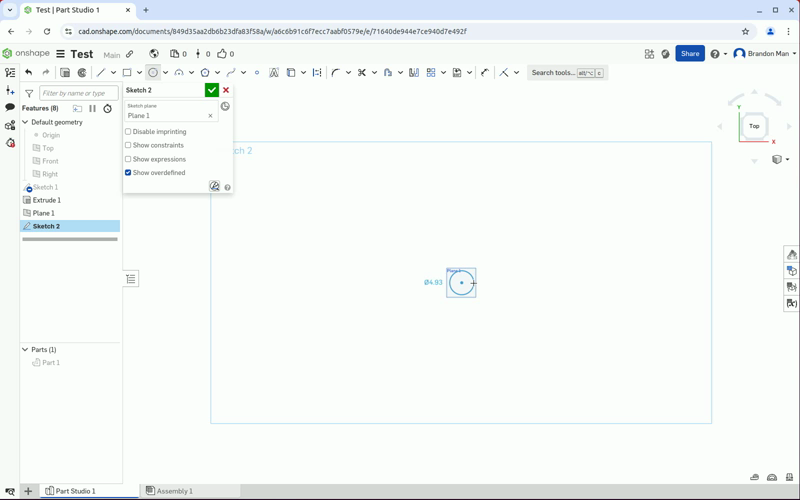
click(473, 282)
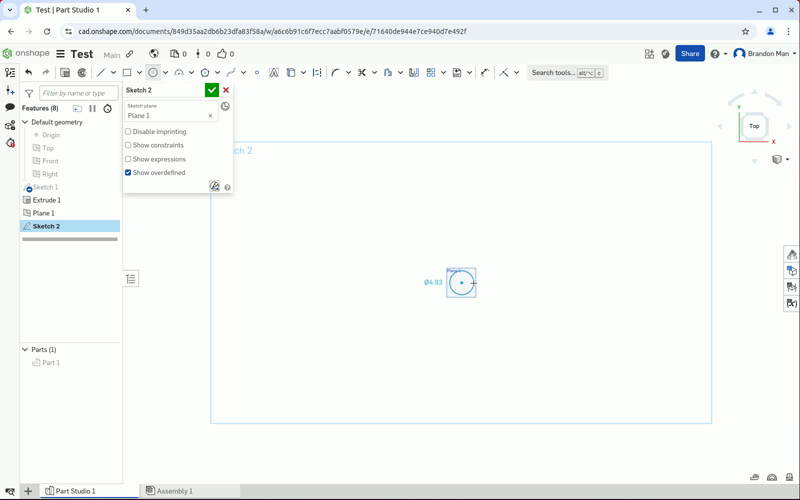
key(esc)
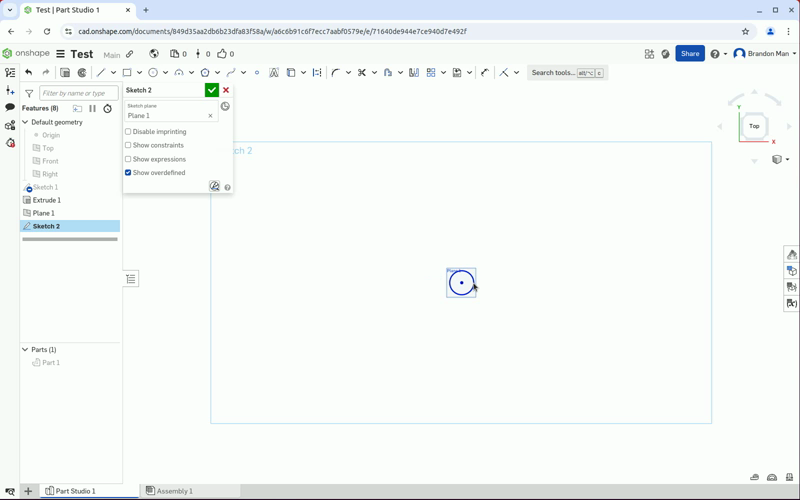
mouse_move(463, 284)
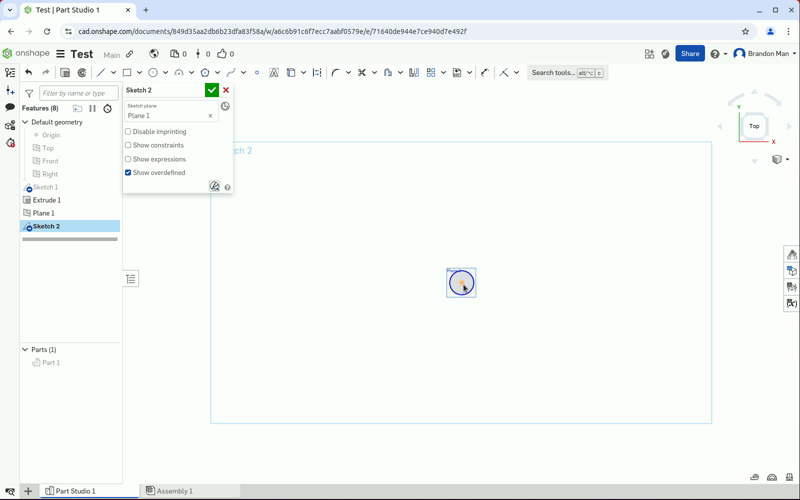
scroll(6)
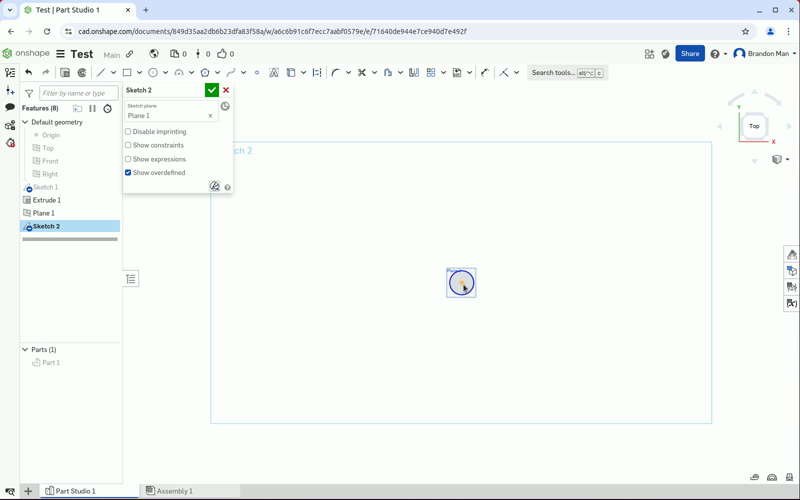
scroll(6)
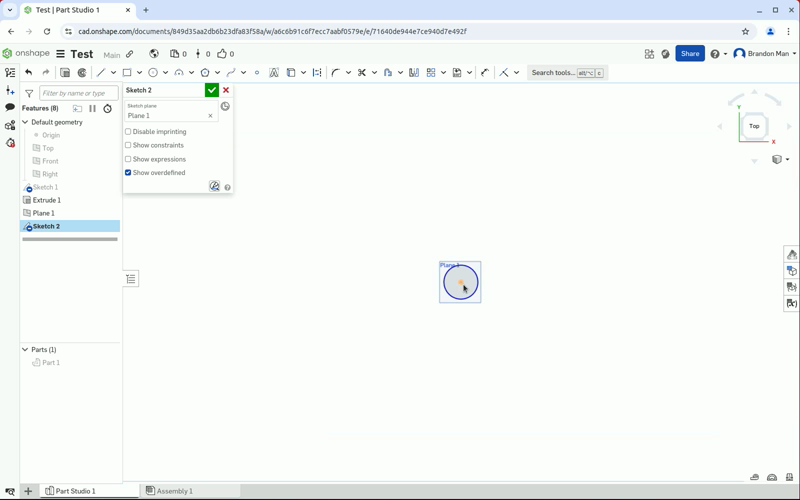
scroll(6)
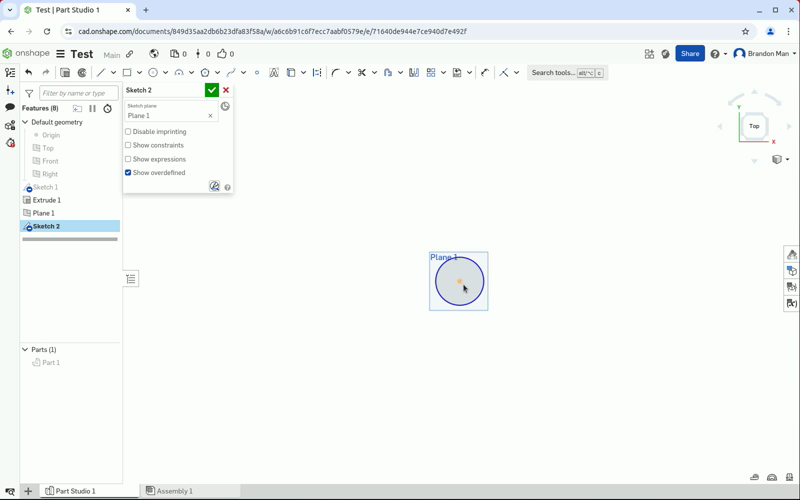
scroll(6)
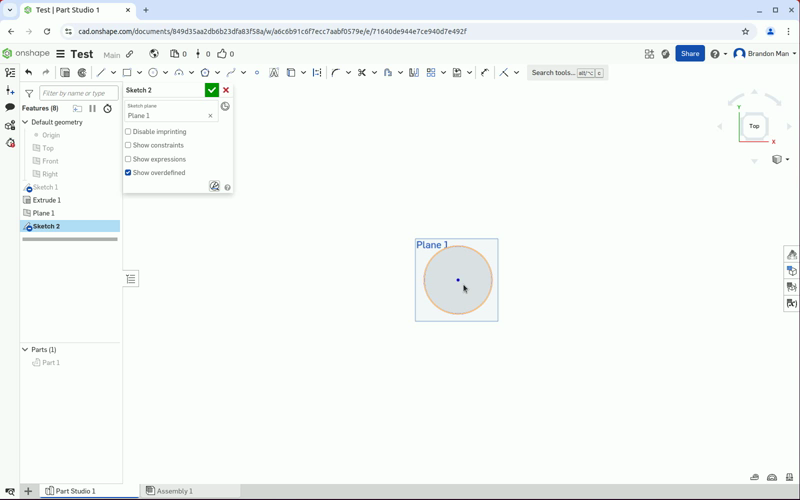
scroll(6)
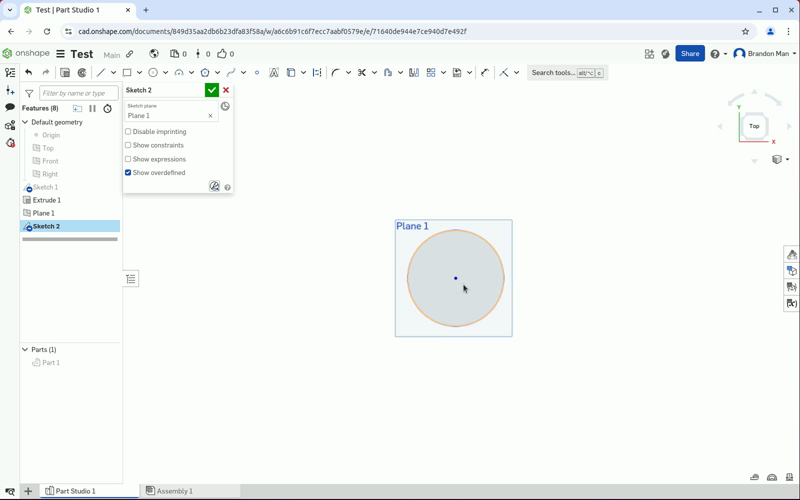
scroll(6)
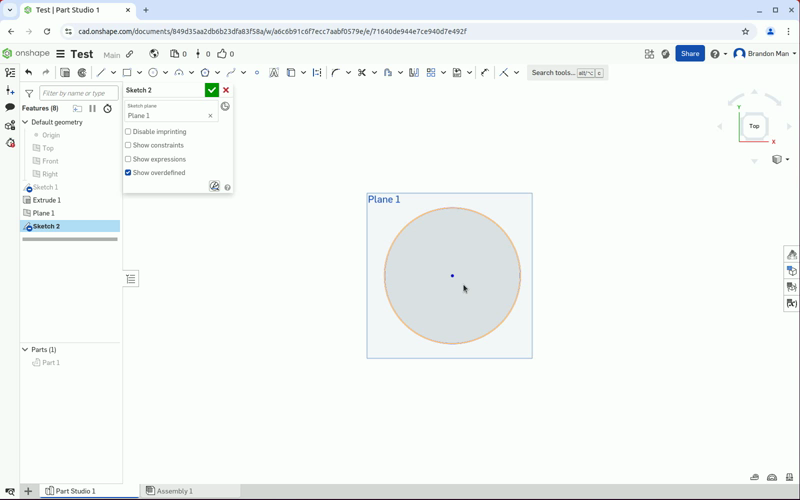
scroll(6)
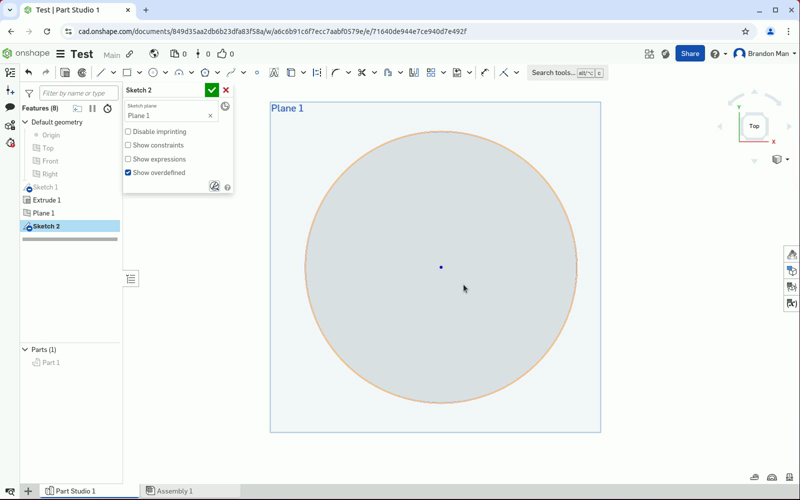
click(463, 284)
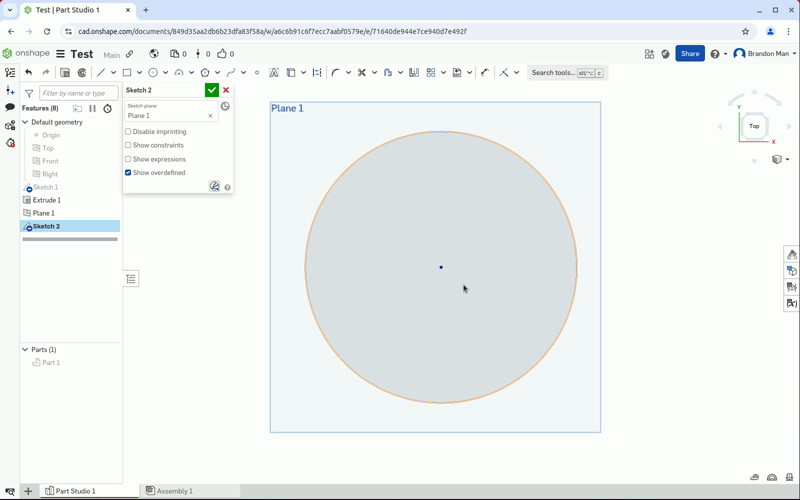
scroll(-6)
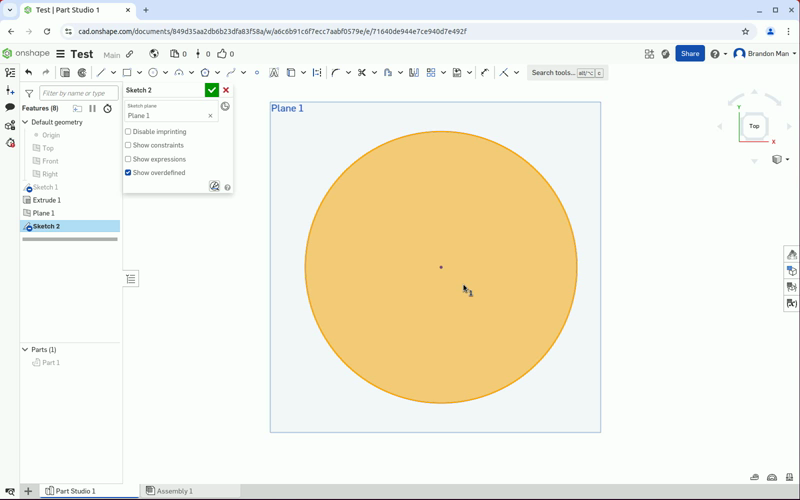
scroll(-6)
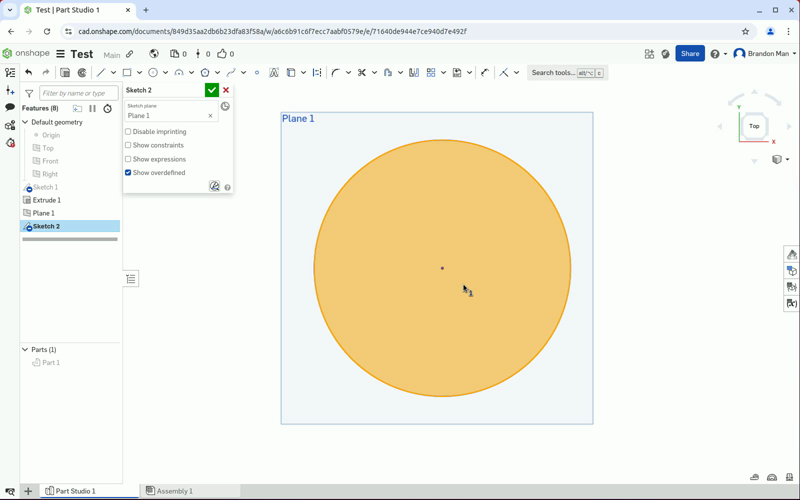
scroll(-6)
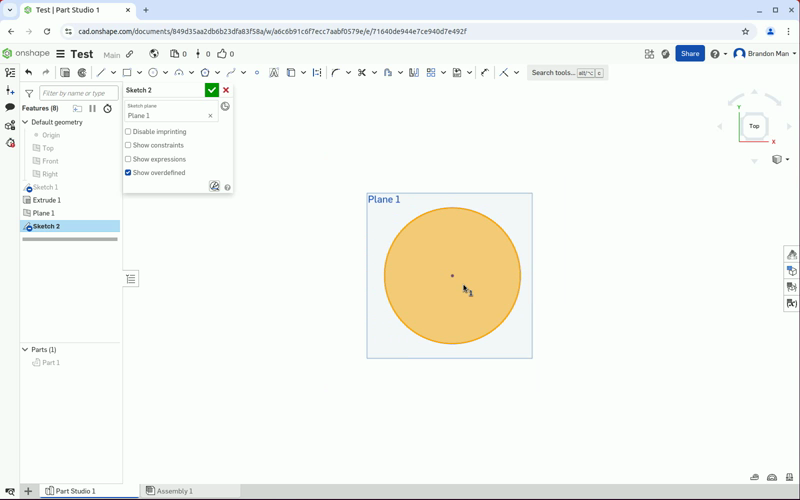
scroll(-6)
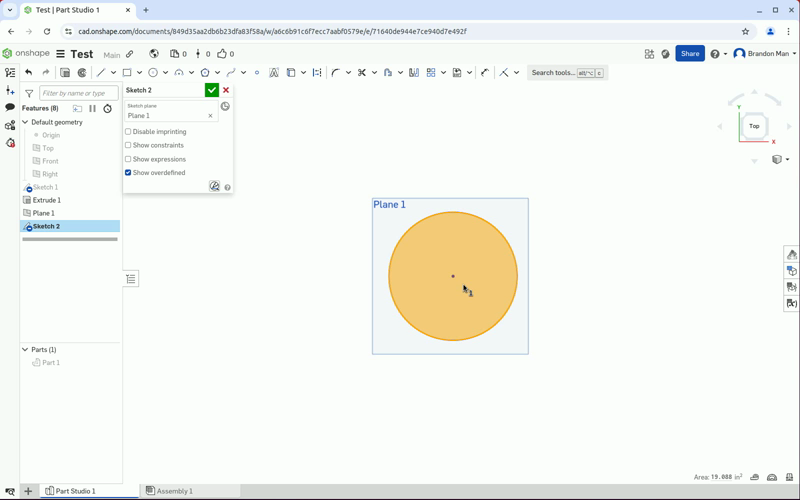
scroll(-6)
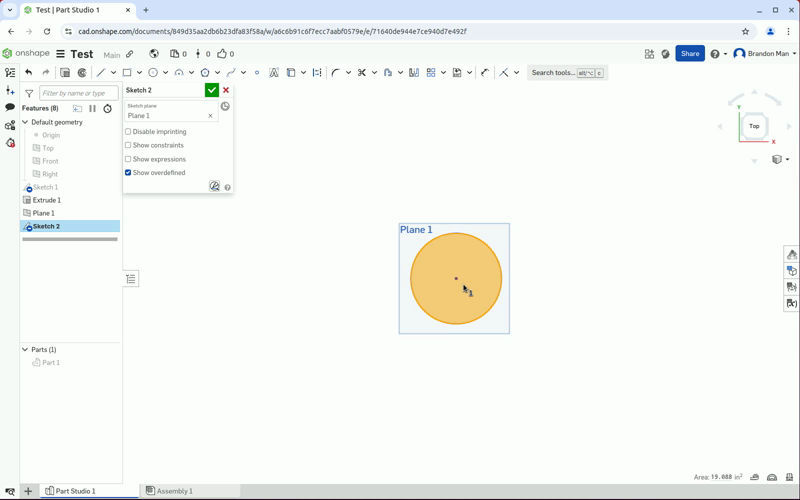
scroll(-6)
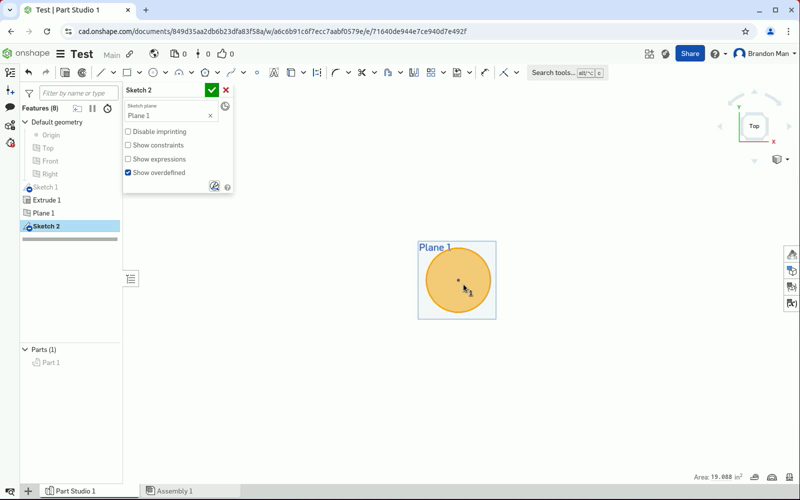
scroll(-6)
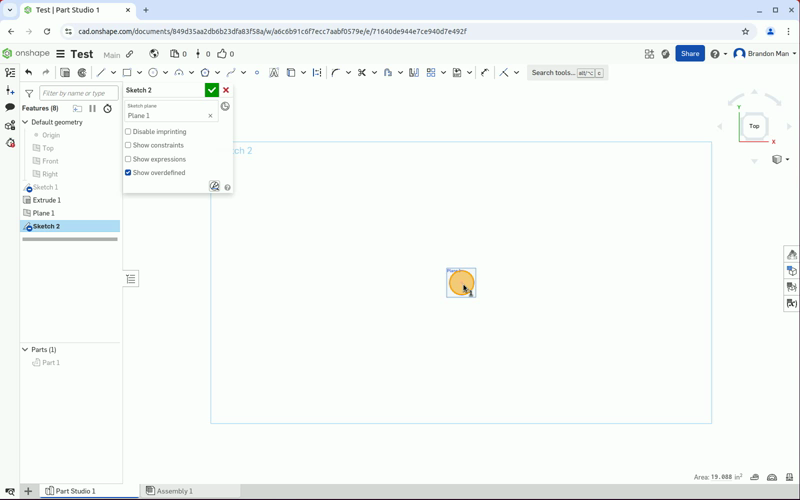
mouse_move(73, 352)
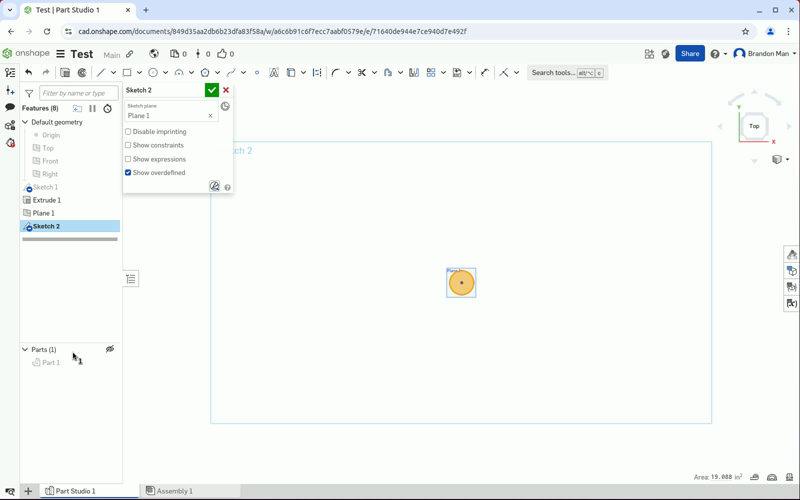
key(shift+y)
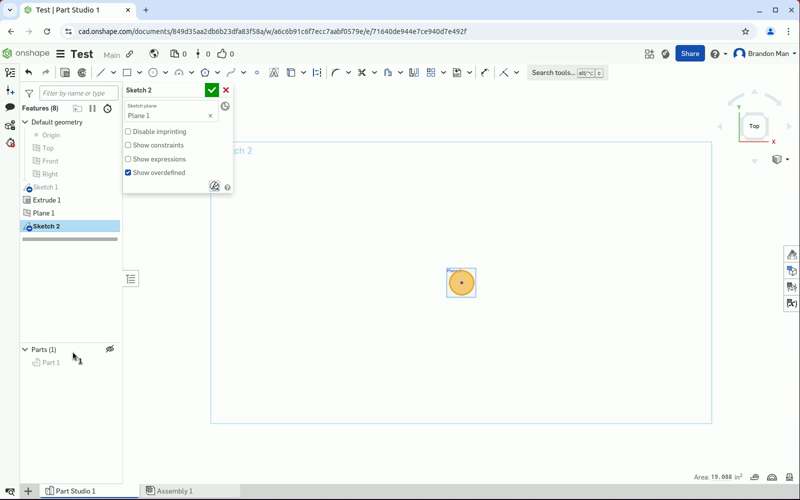
key(shift+e)
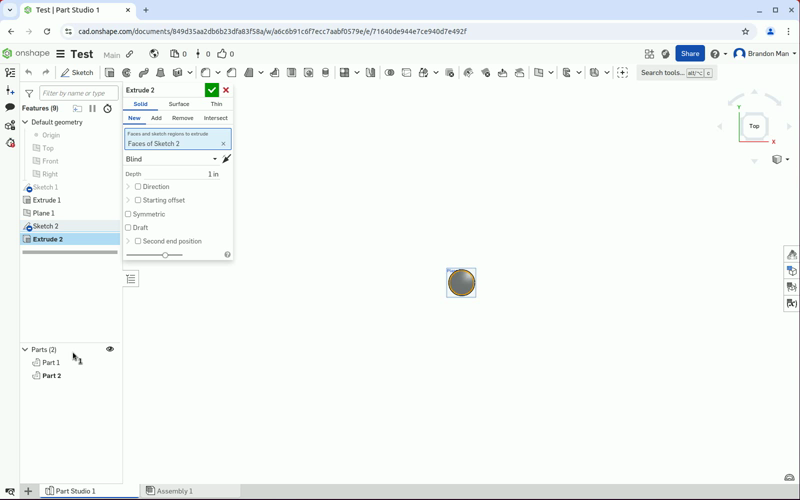
mouse_move(143, 106)
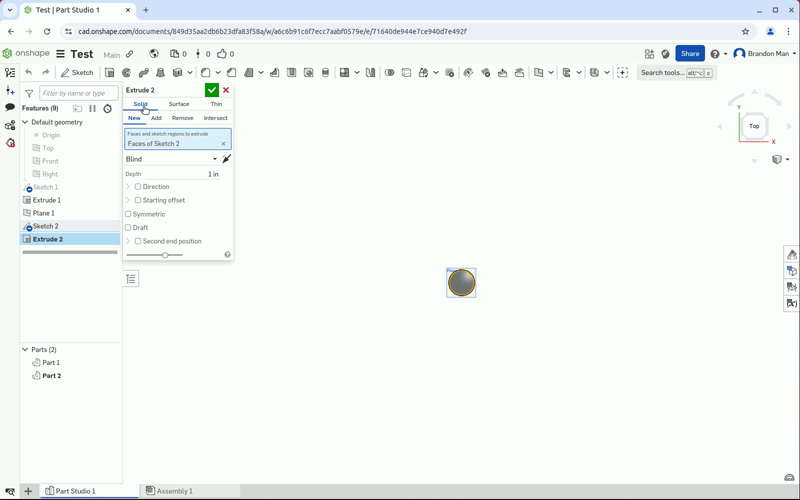
click(143, 106)
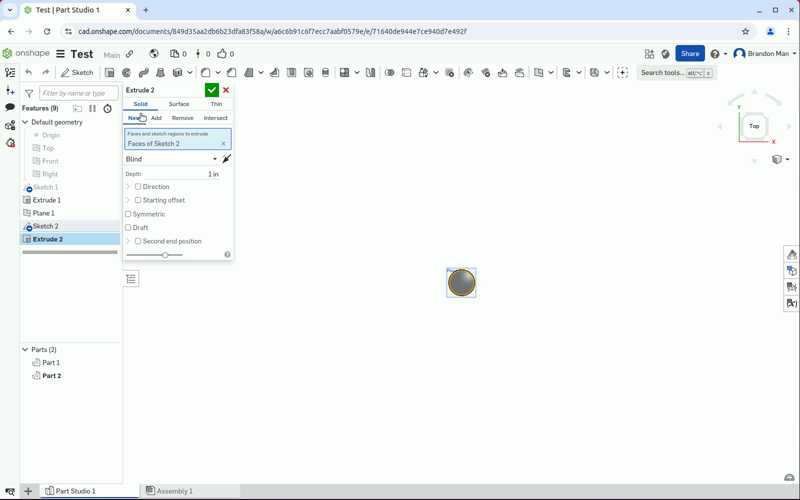
mouse_move(137, 120)
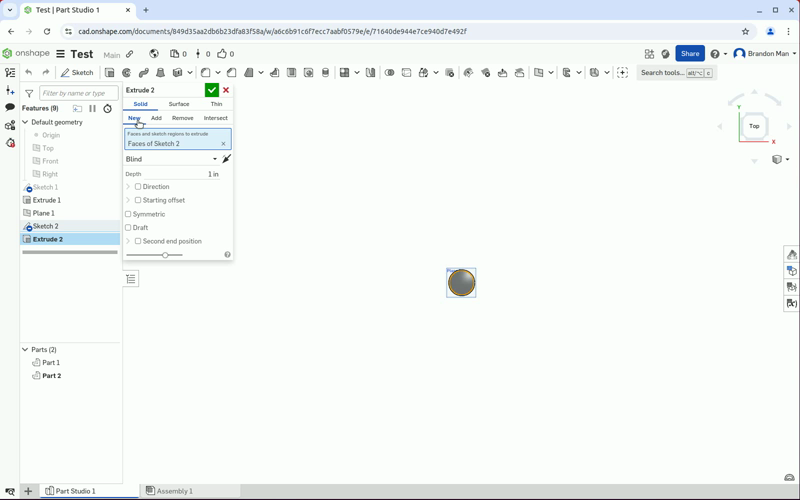
click(137, 120)
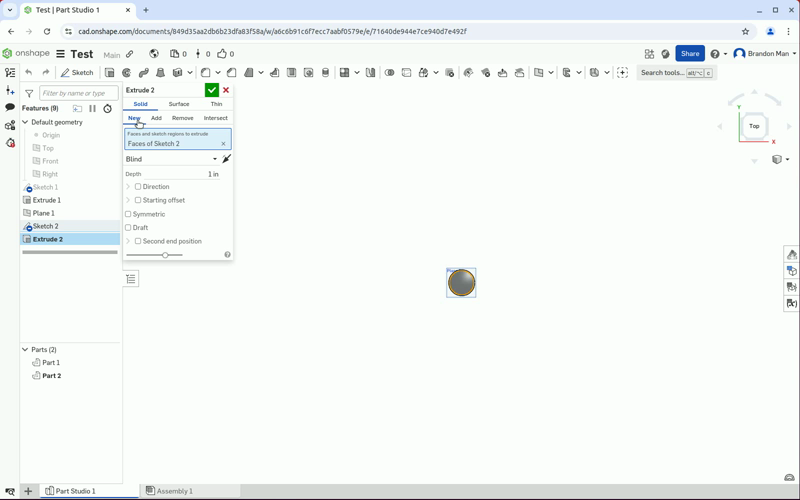
key(tab, 4)
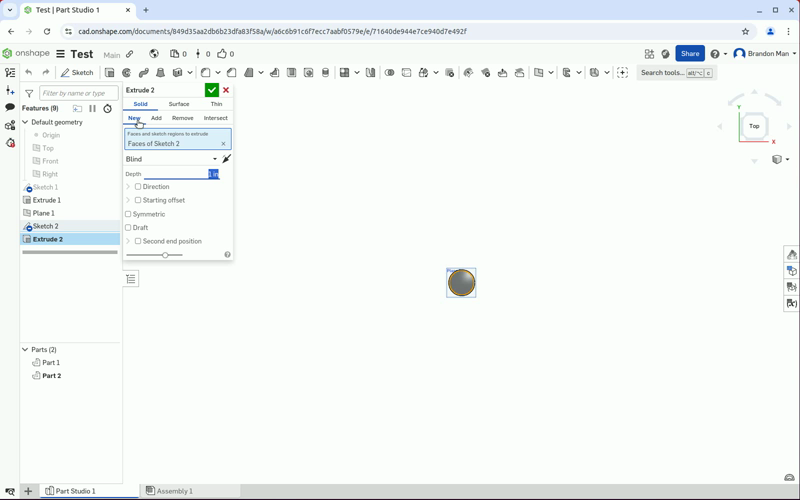
text(8.666)
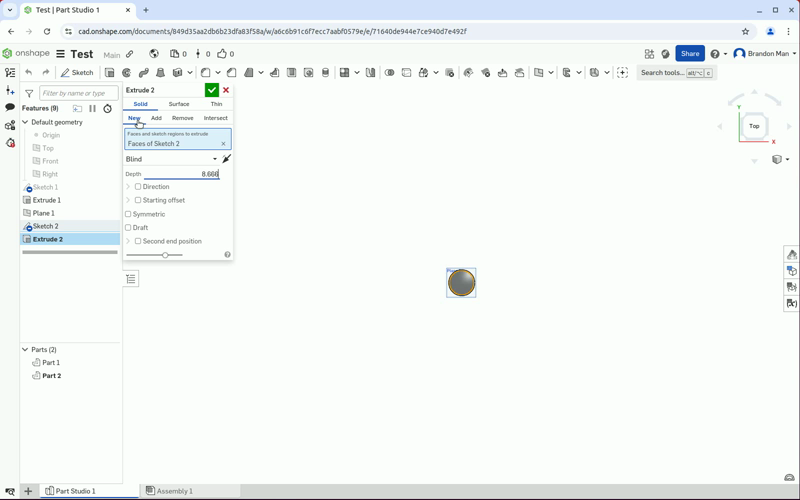
key(enter)
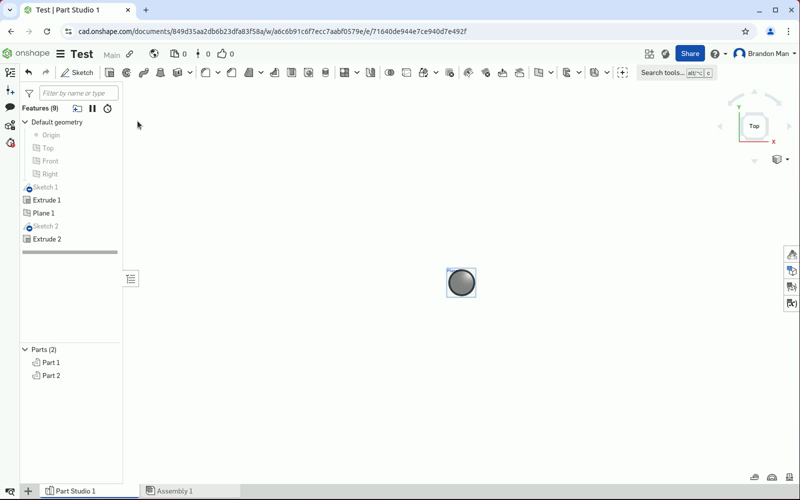
key(shift+h)
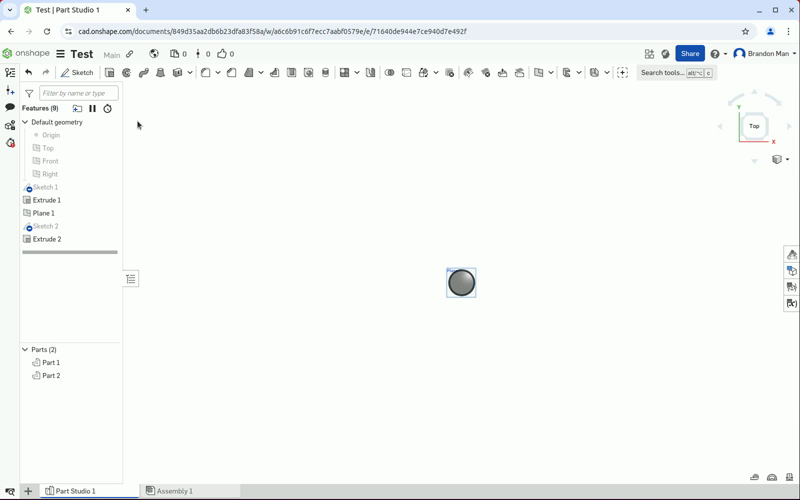
key(shift+h)
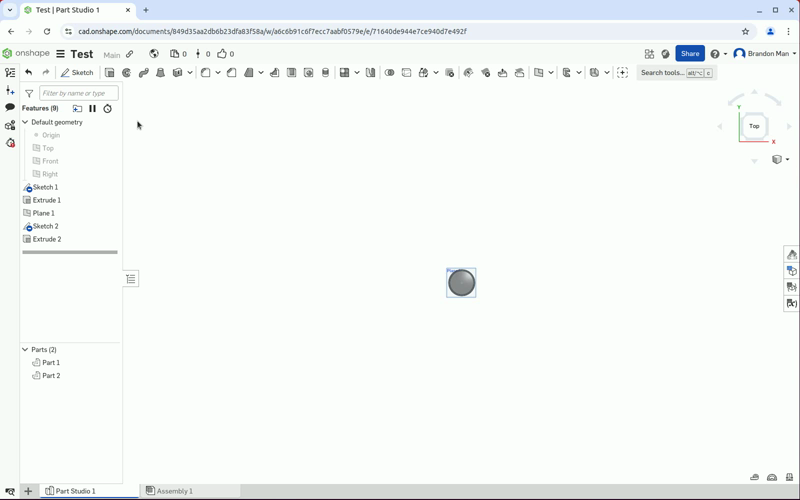
key(shift+7)
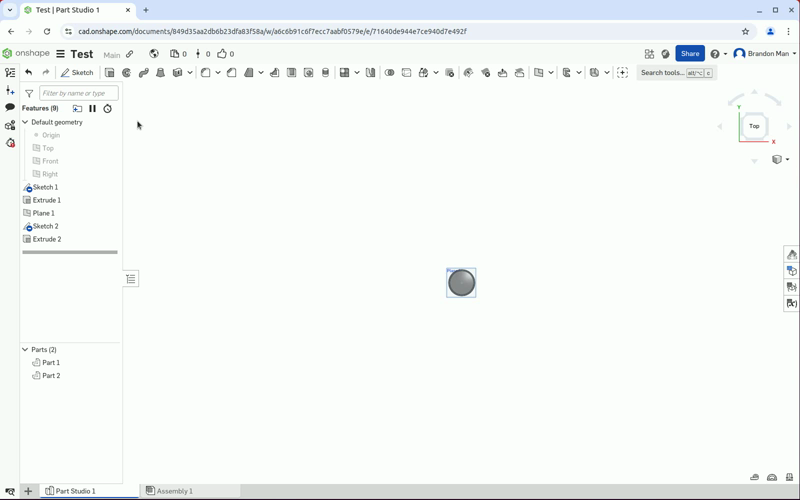
key(up, 3)
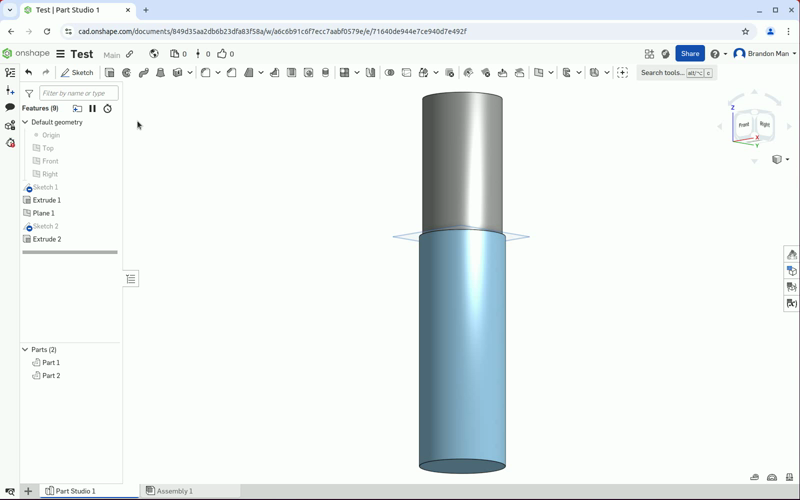
key(left, 3)
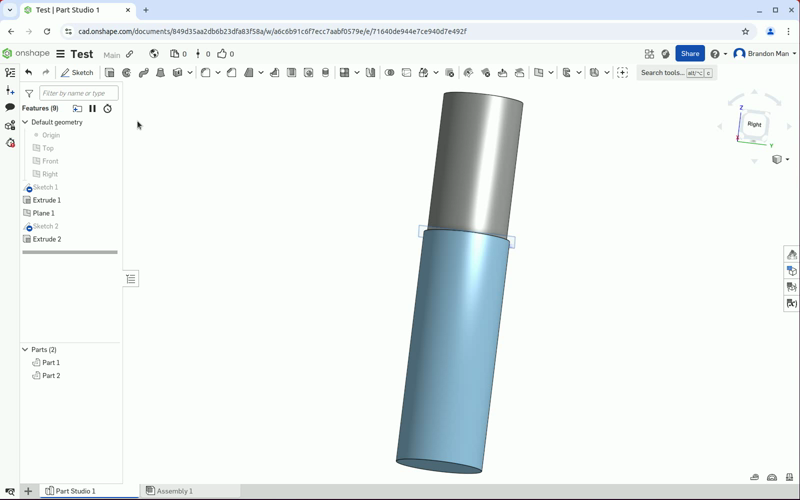
key(right, 3)
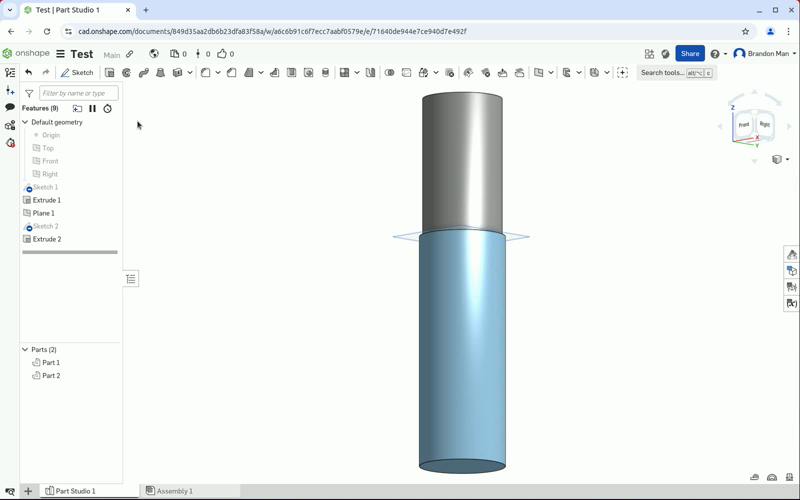
key(down, 3)
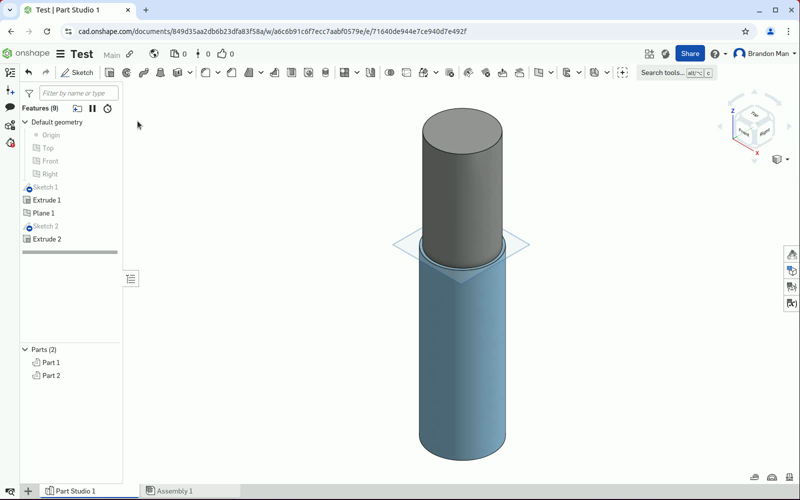
mouse_move(73, 189)
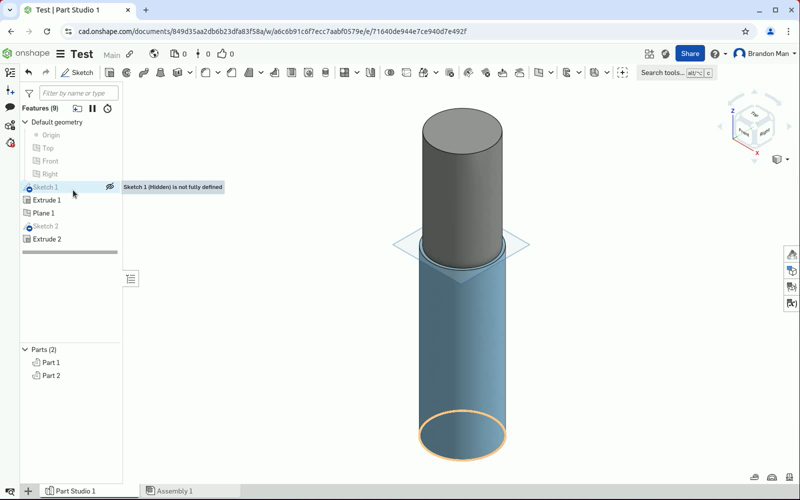
click(73, 189)